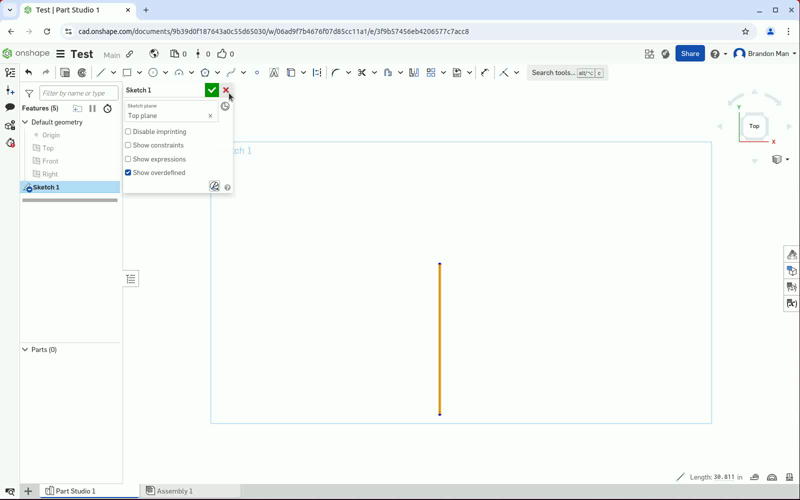
key(shift+h)
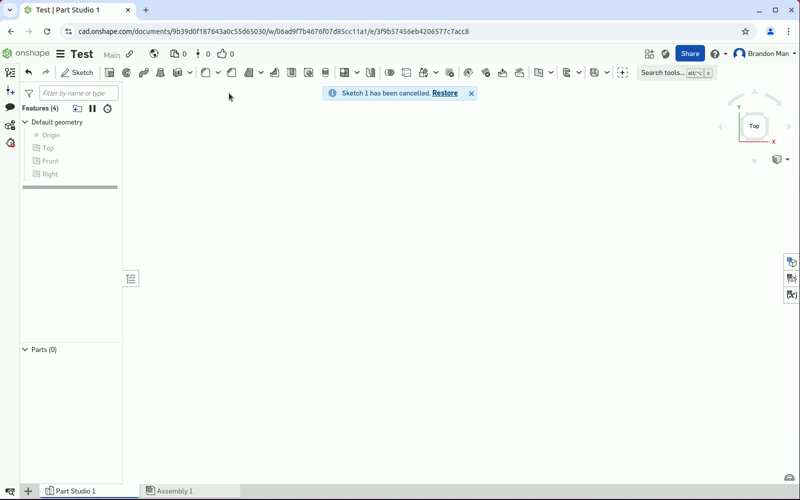
mouse_move(73, 352)
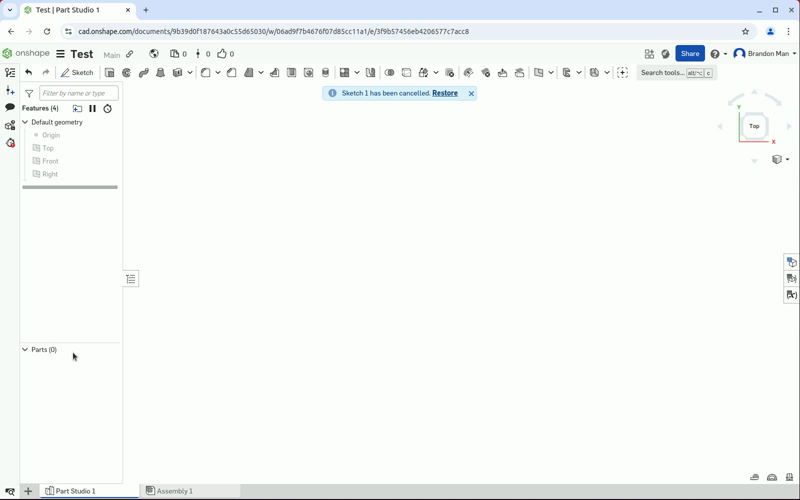
key(y)
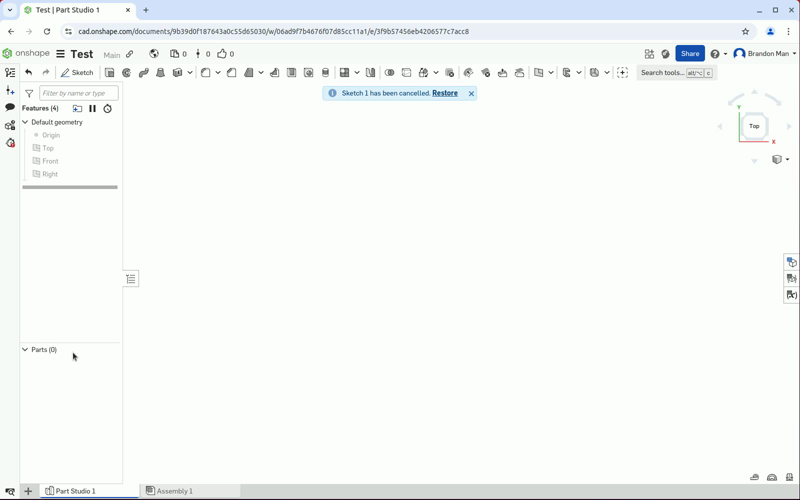
key(shift+p)
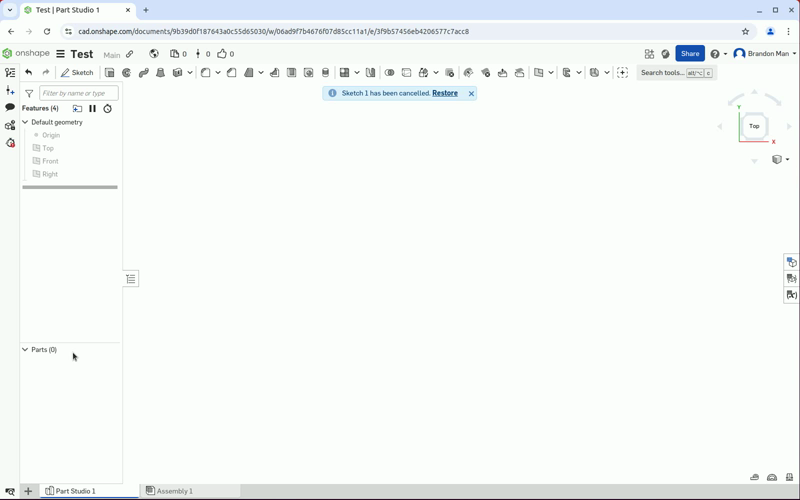
key(space)
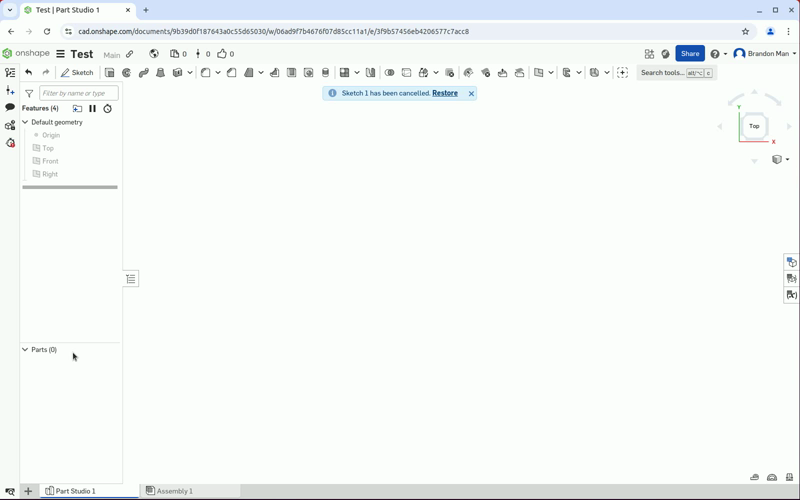
key_down(shift)
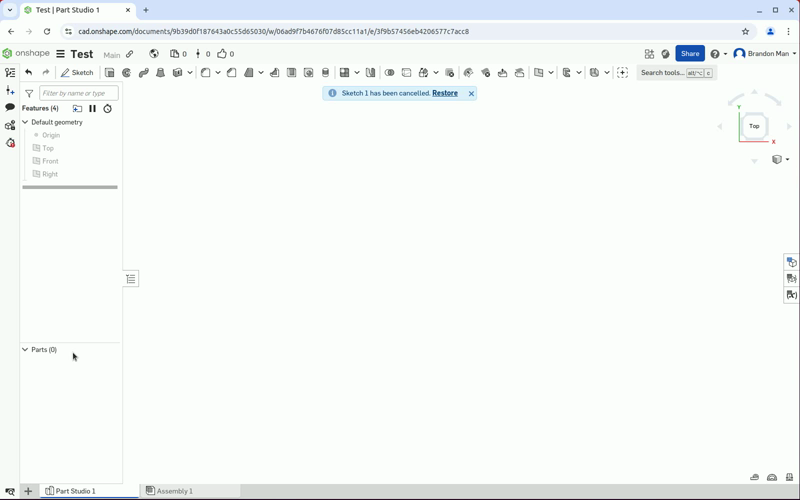
key(up)
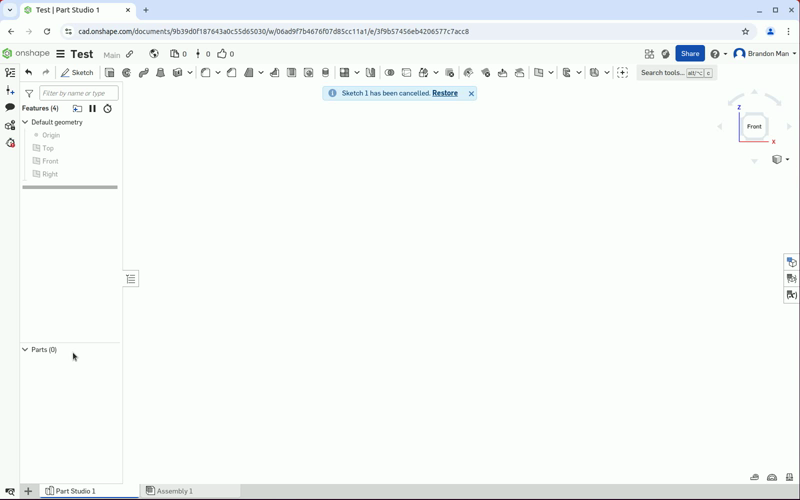
key_up(shift)
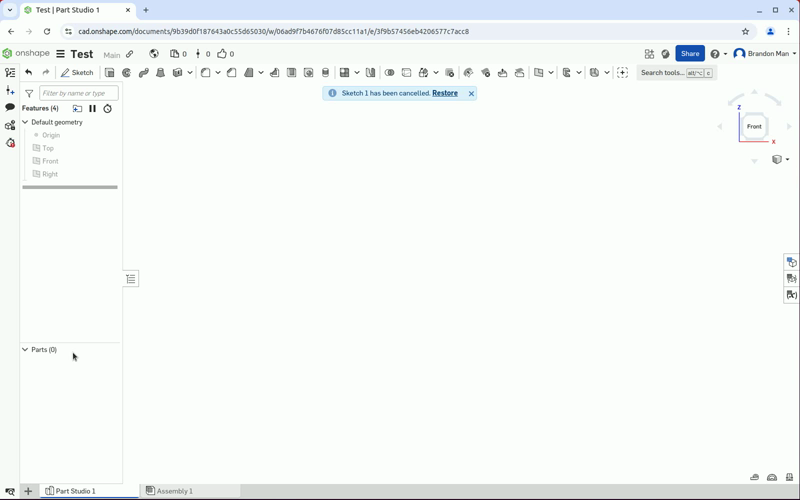
mouse_move(73, 352)
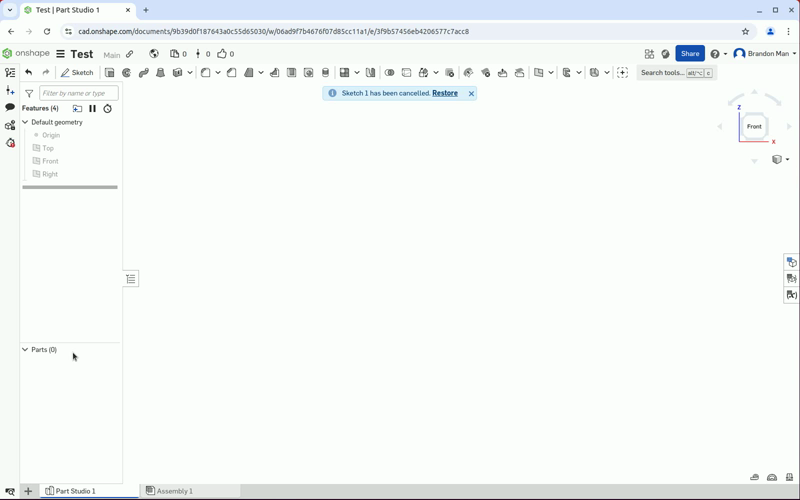
key(shift+y)
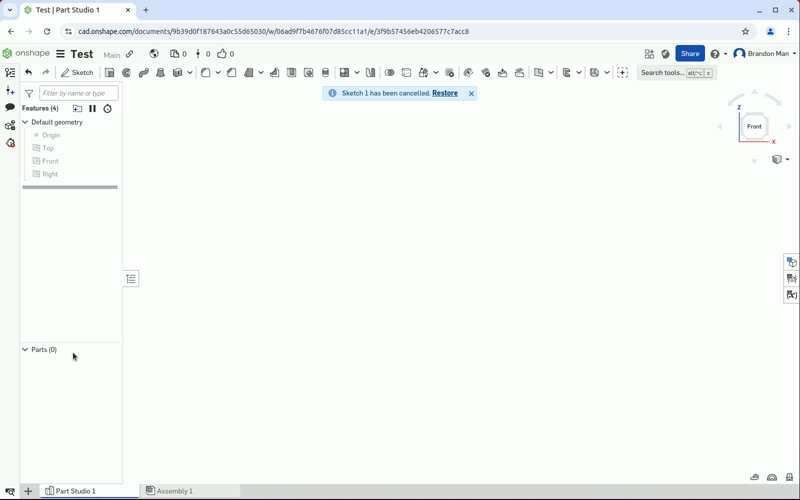
key(shift+s)
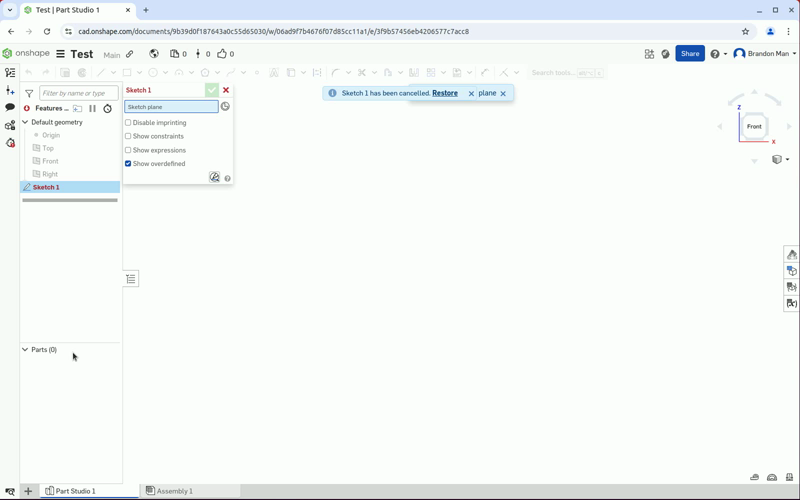
mouse_move(73, 163)
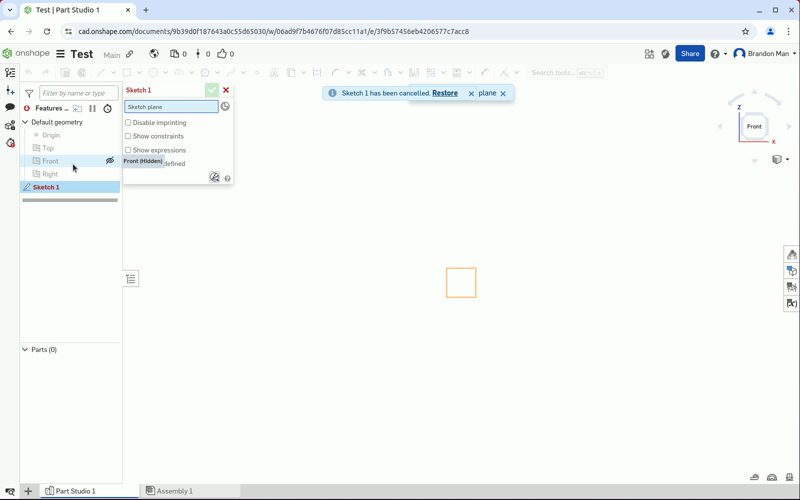
click(73, 163)
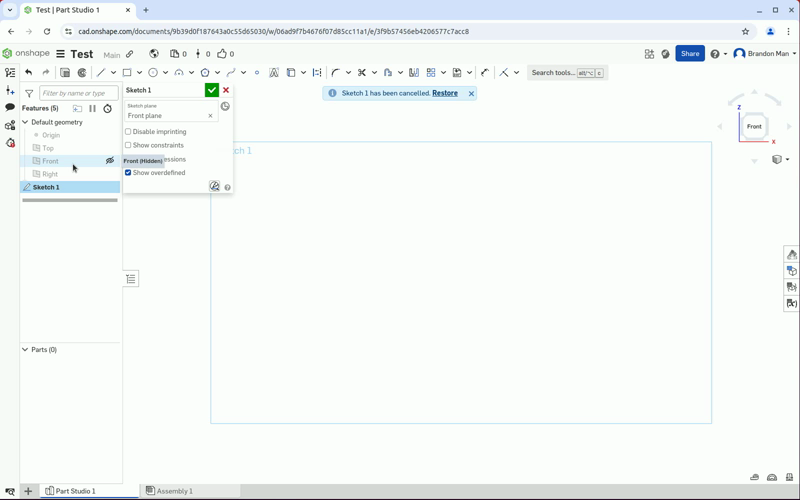
mouse_move(73, 352)
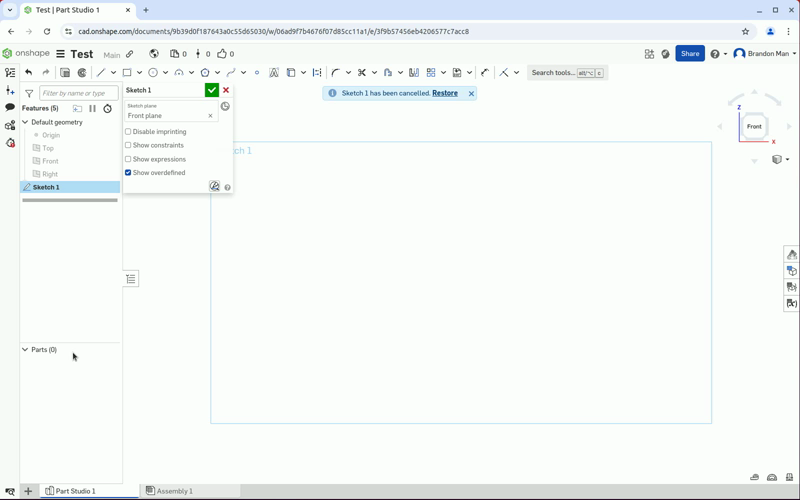
key(y)
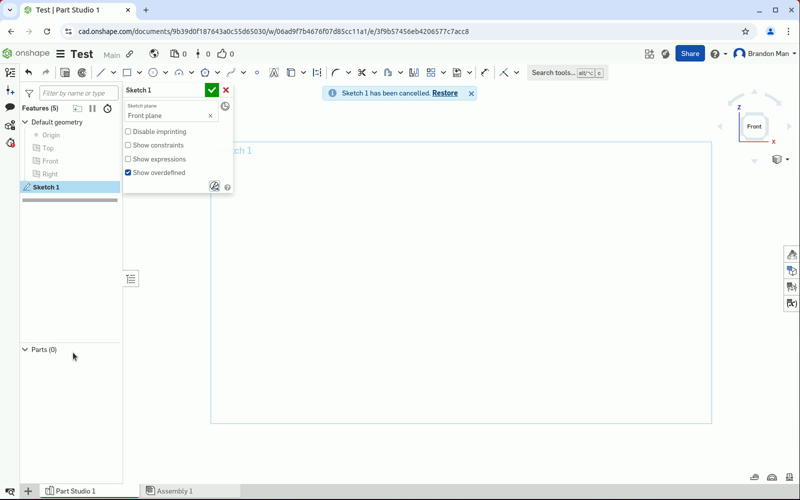
key(c)
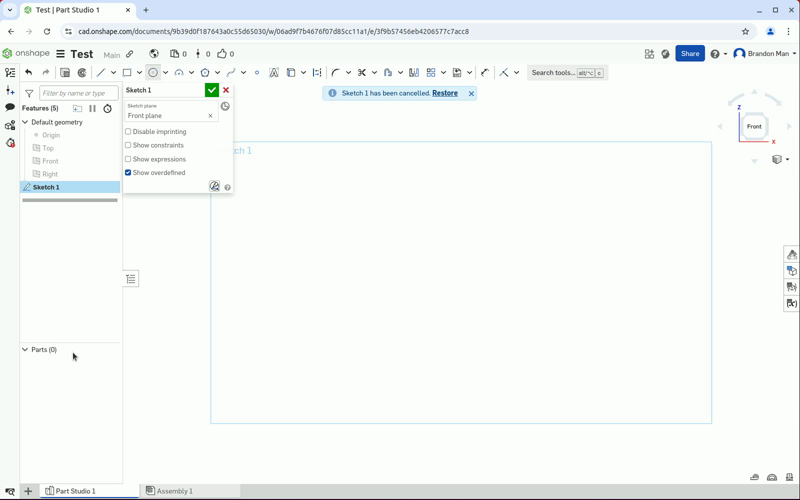
key_down(shift)
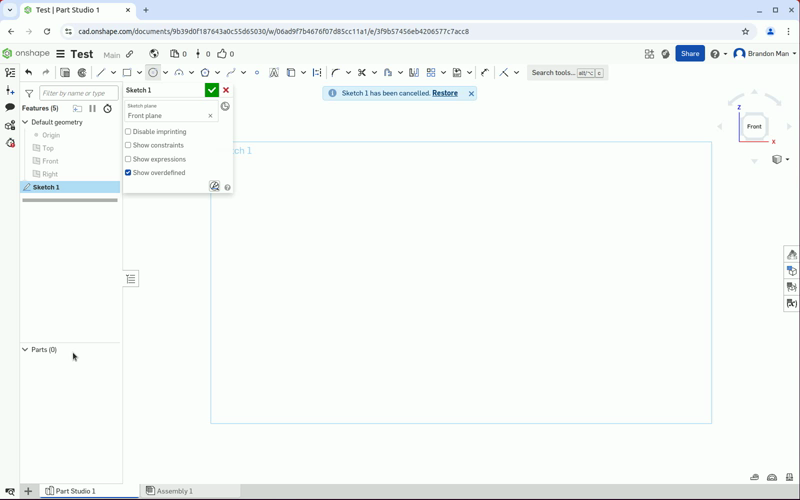
mouse_move(460, 282)
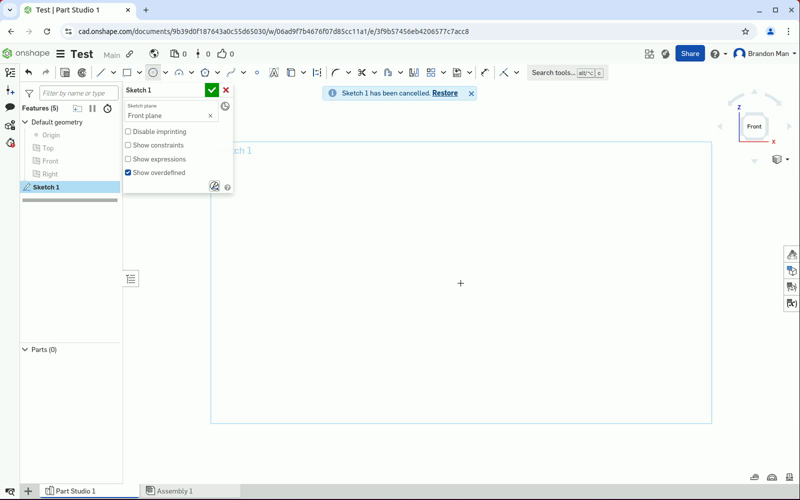
click(460, 282)
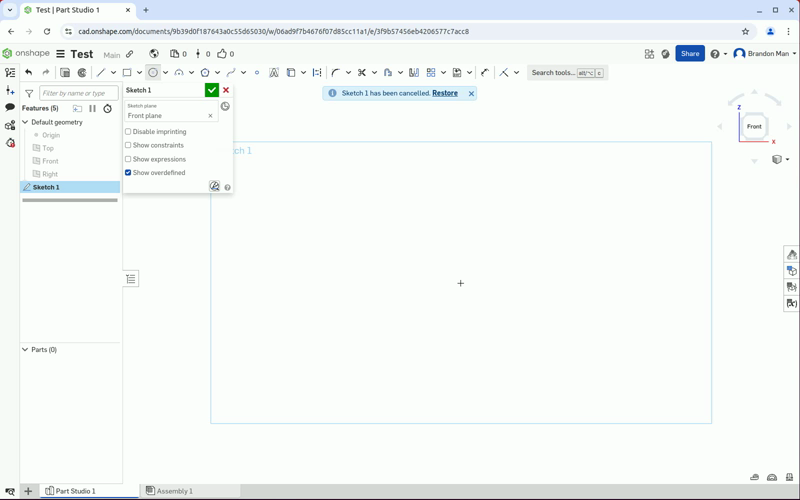
key_up(shift)
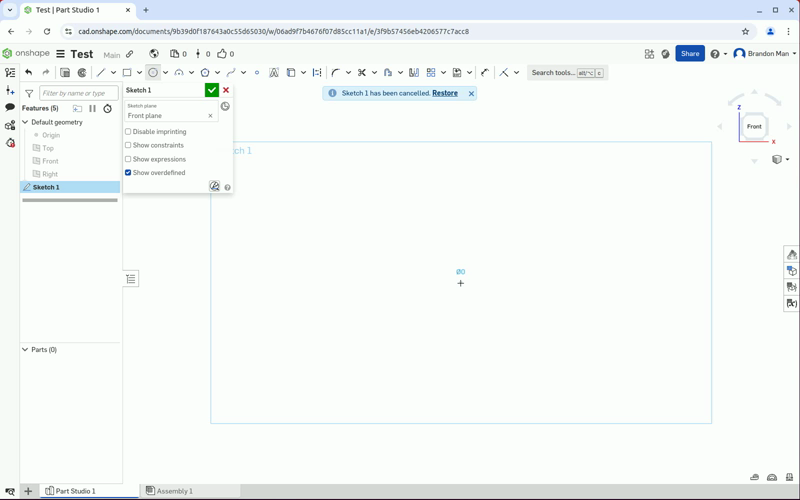
mouse_move(505, 282)
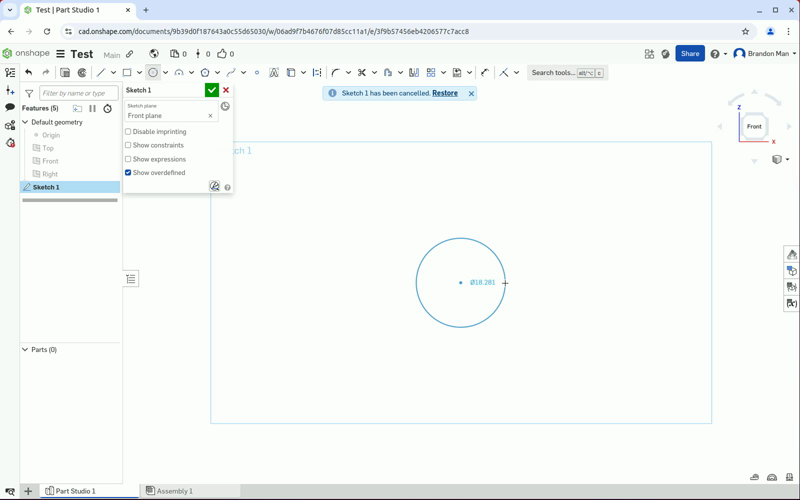
click(505, 282)
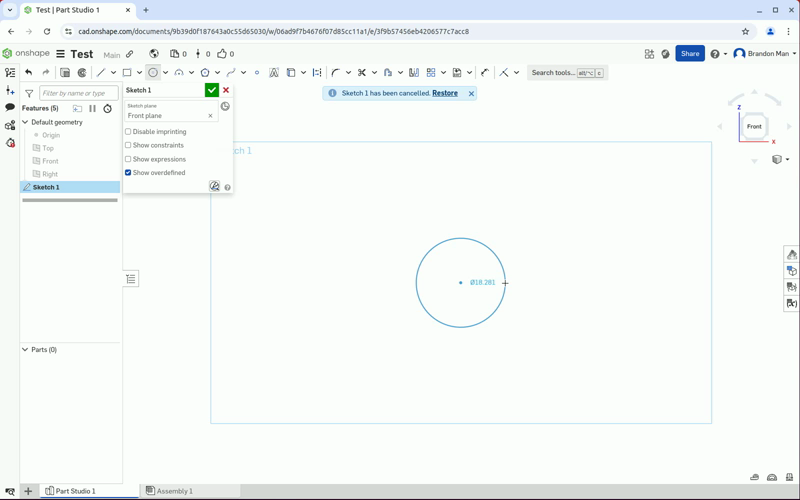
key(esc)
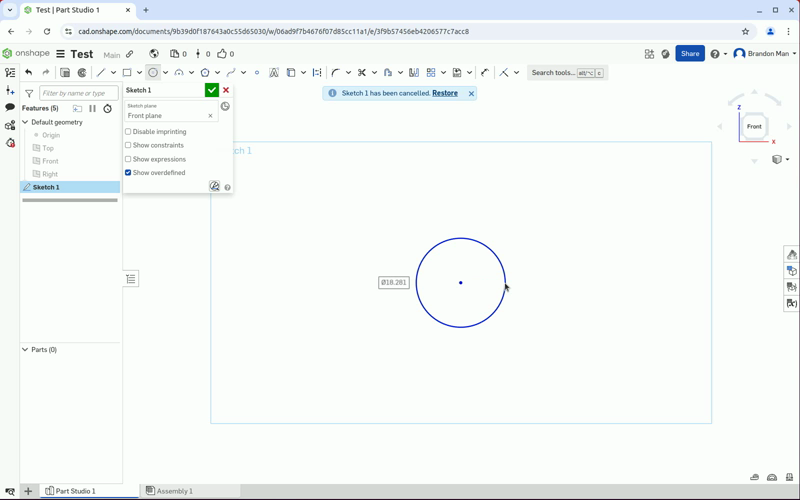
key(c)
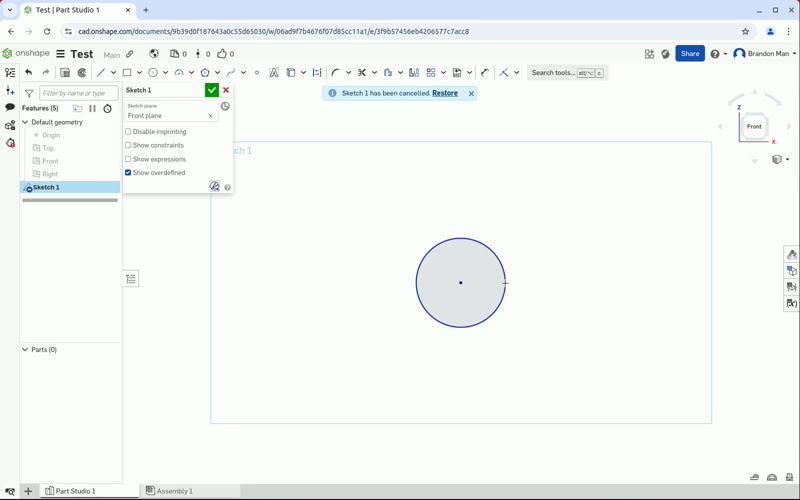
key_down(shift)
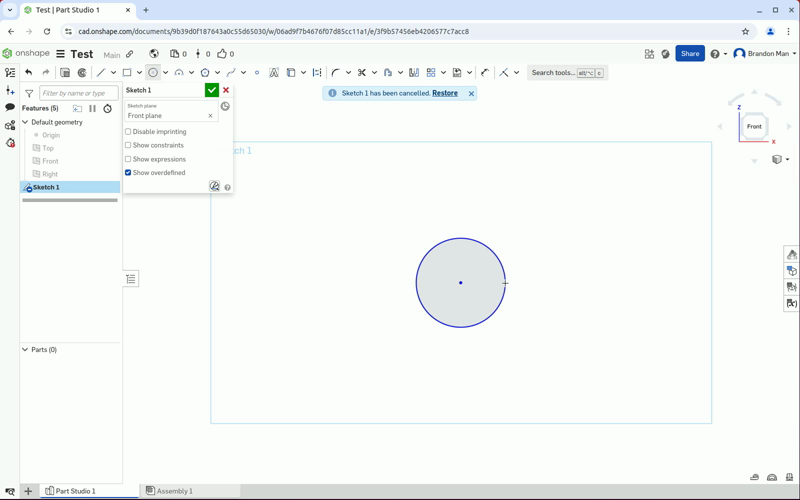
mouse_move(460, 282)
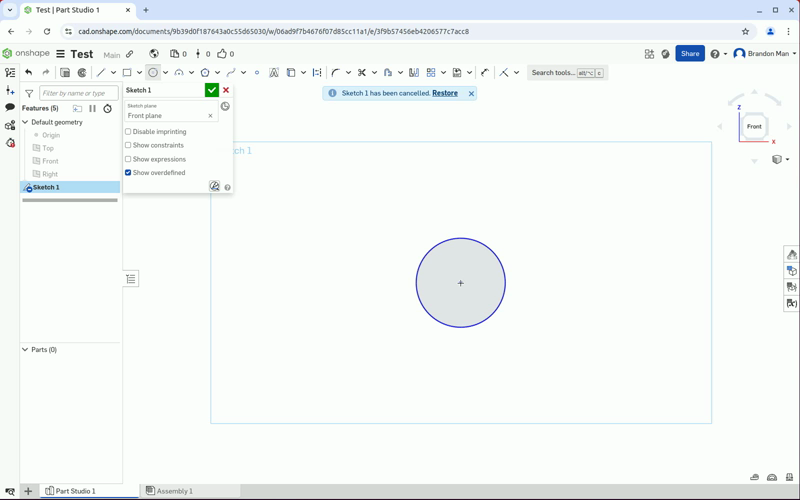
click(460, 282)
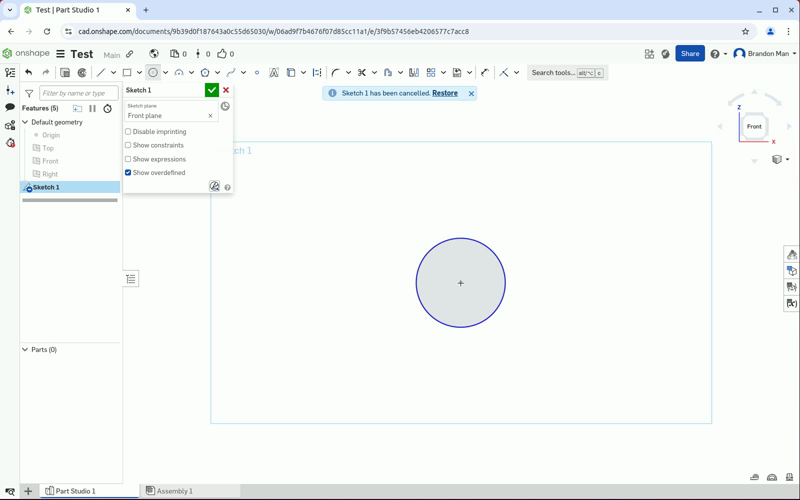
key_up(shift)
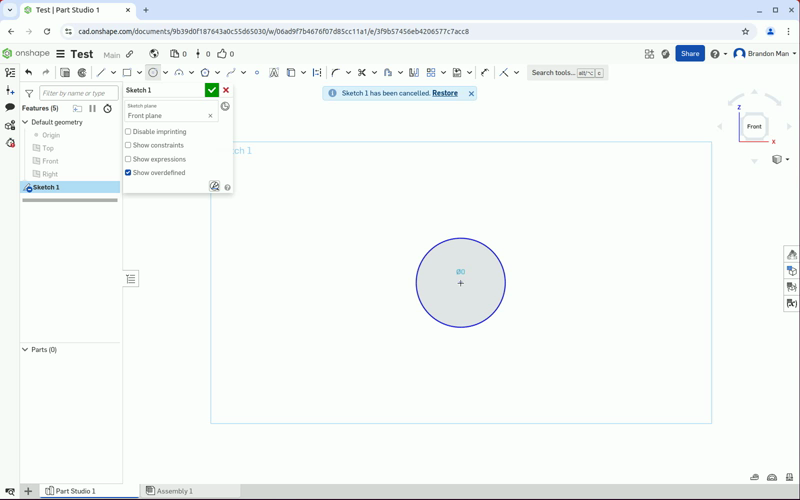
mouse_move(478, 282)
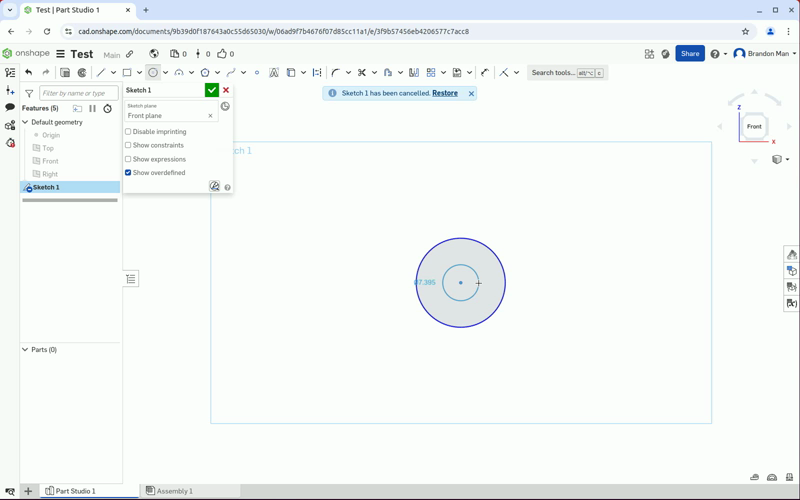
click(478, 282)
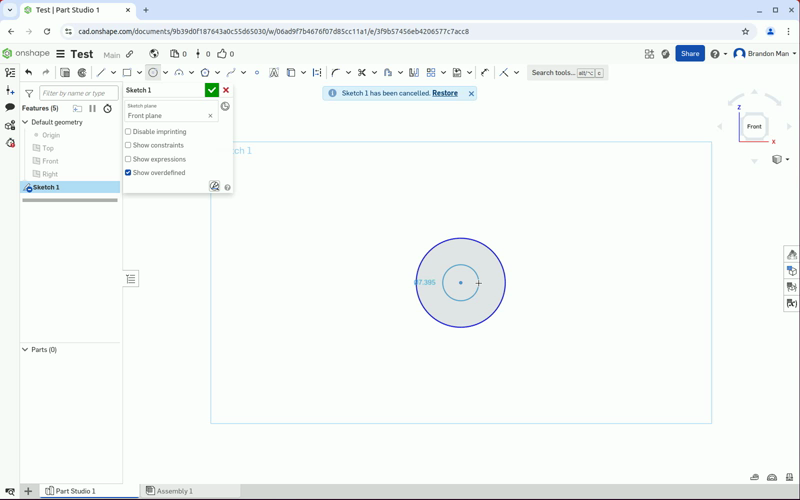
key(esc)
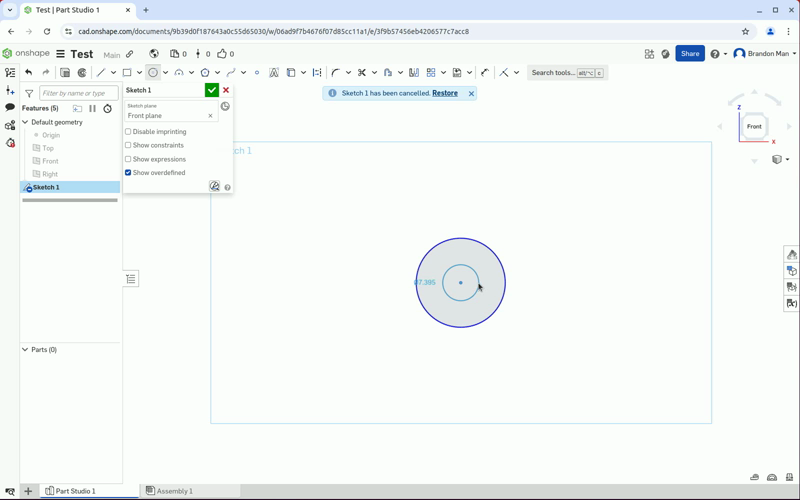
mouse_move(439, 292)
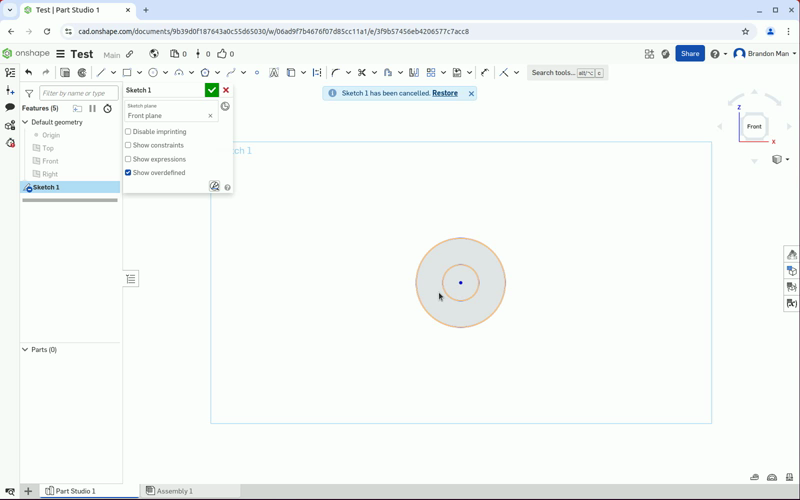
click(439, 292)
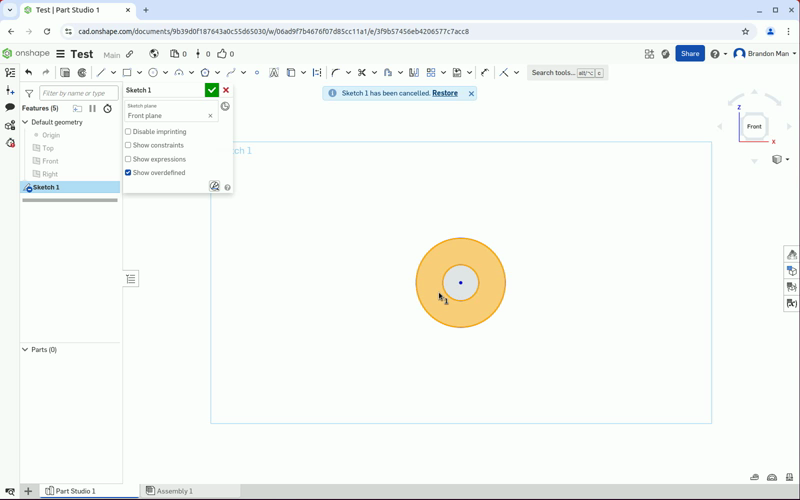
mouse_move(73, 352)
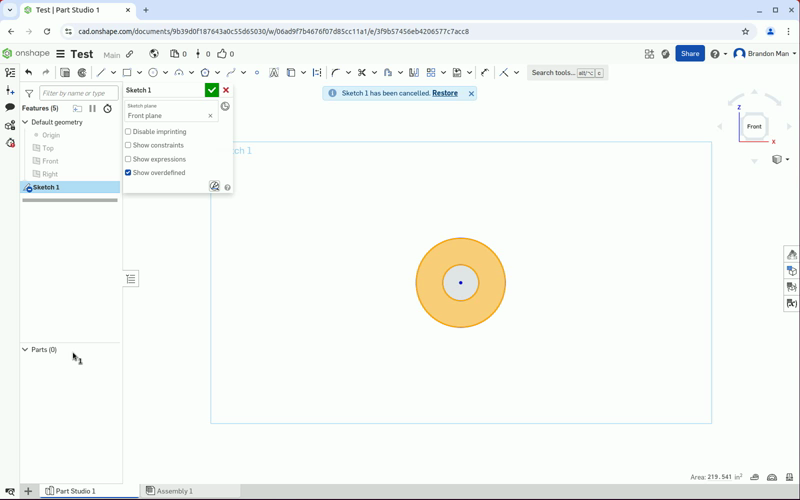
key(shift+y)
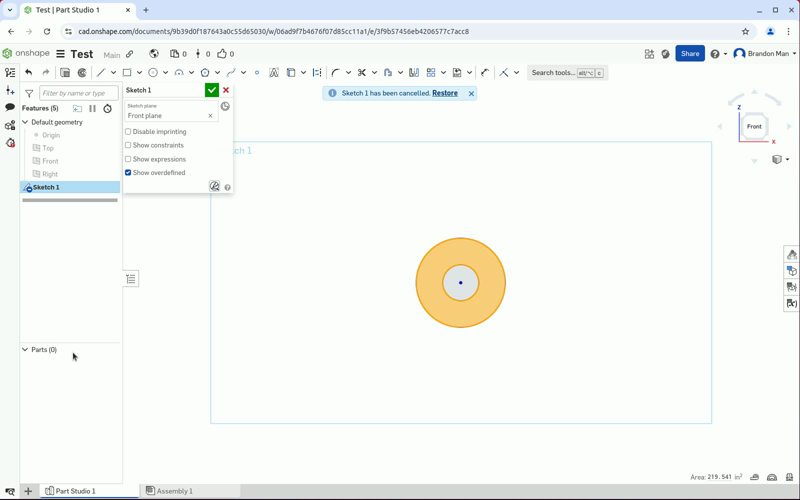
key(shift+e)
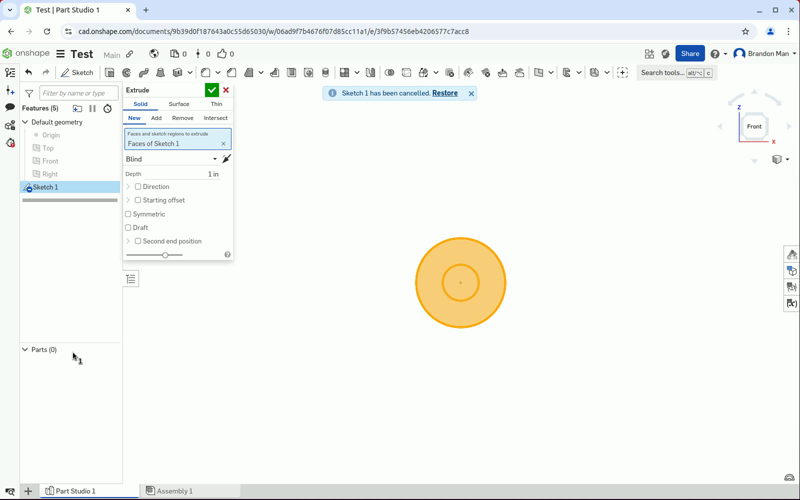
mouse_move(143, 106)
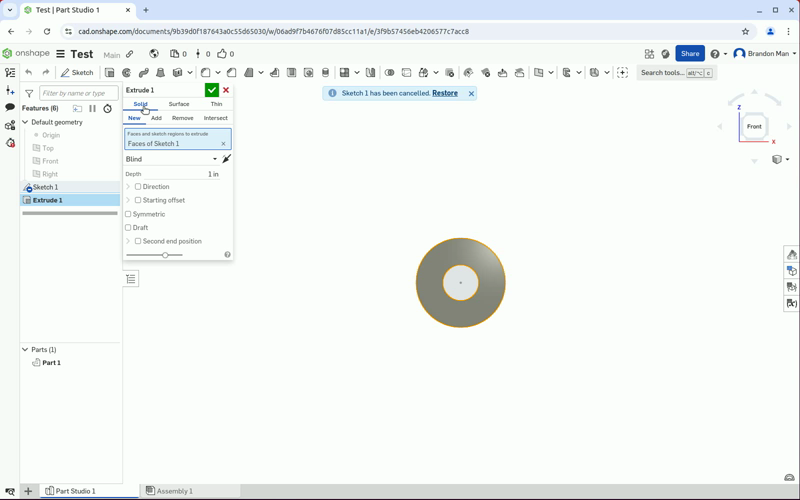
click(143, 106)
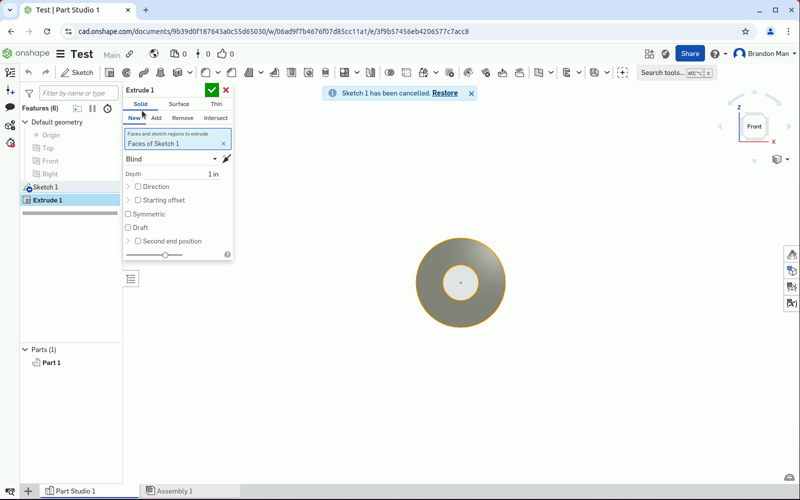
mouse_move(137, 120)
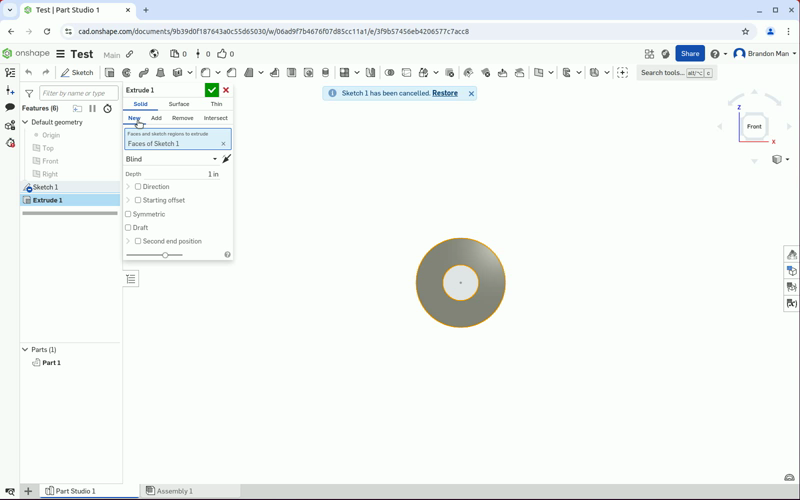
click(137, 120)
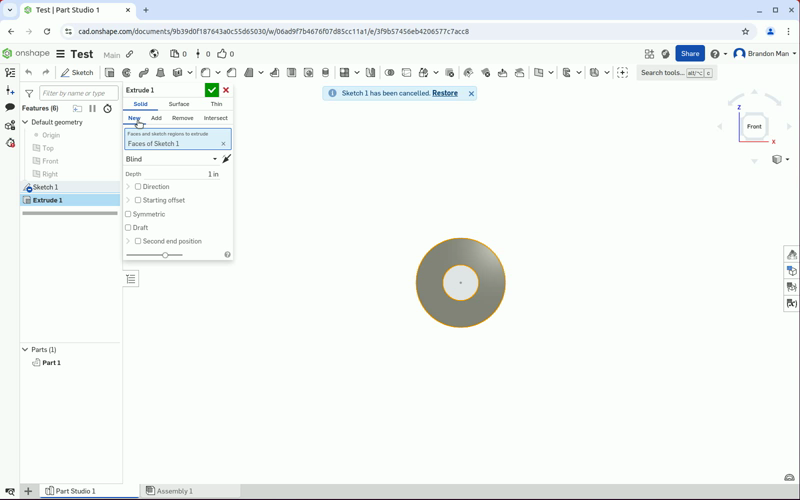
key(tab, 4)
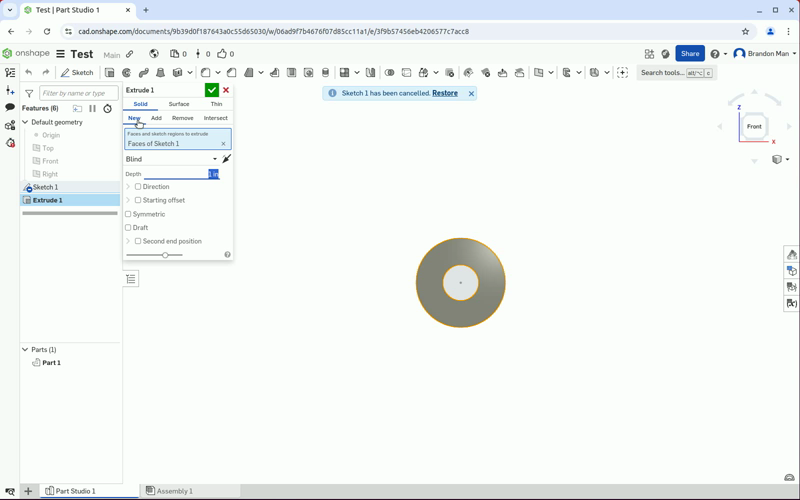
text(3.611)
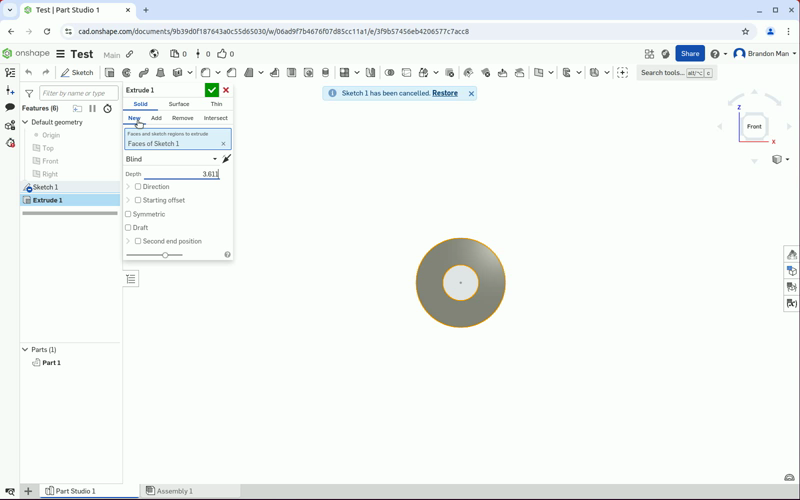
key(enter)
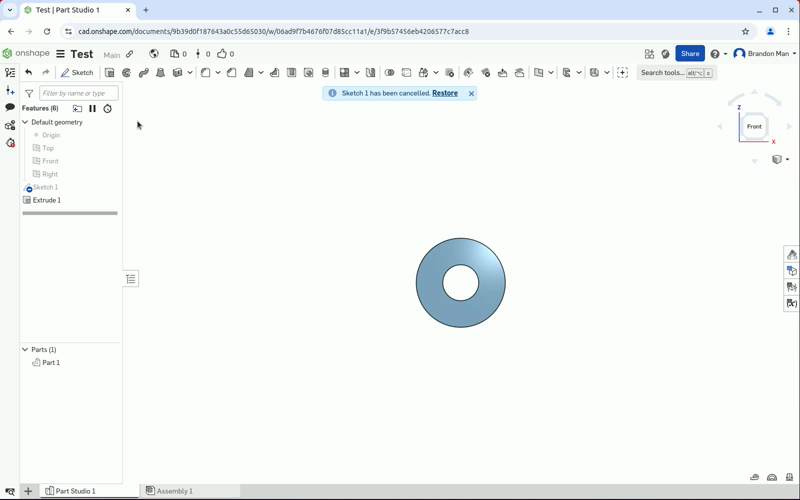
key(shift+h)
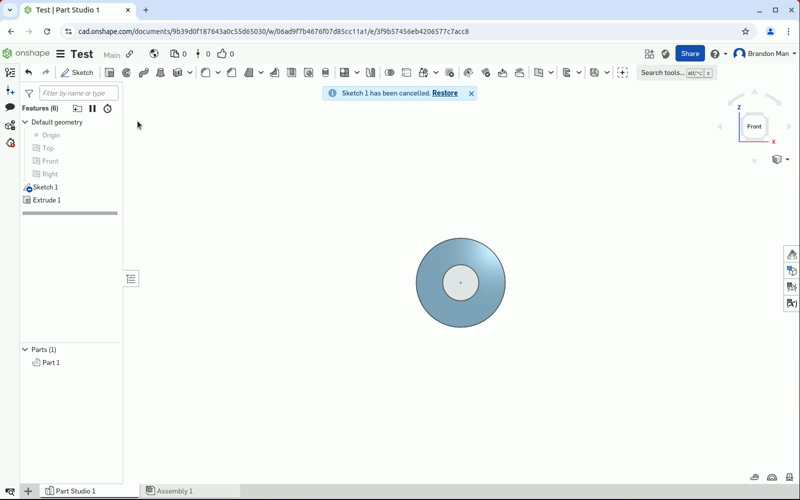
key(shift+h)
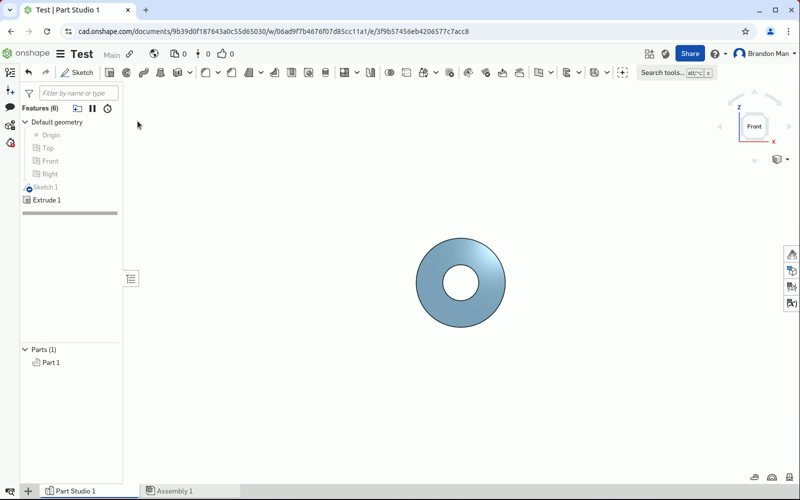
mouse_move(73, 189)
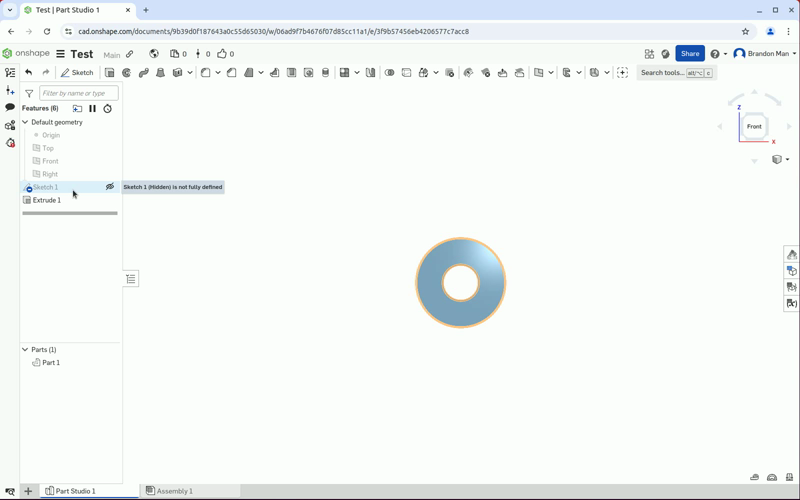
click(73, 189)
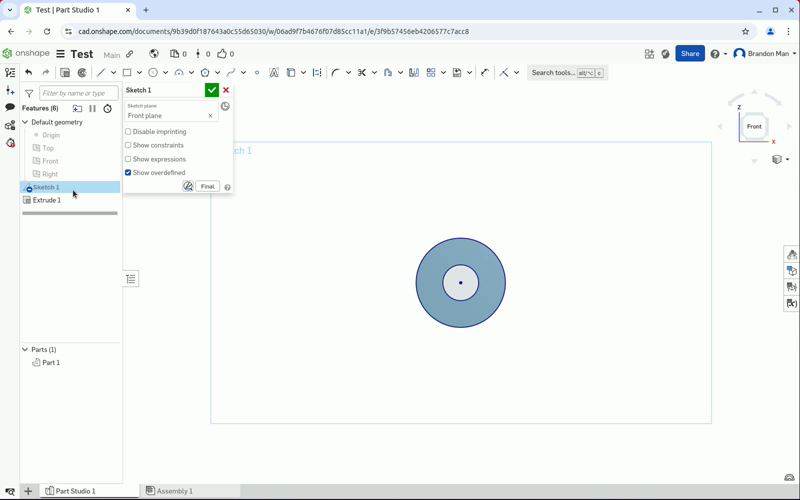
mouse_move(229, 92)
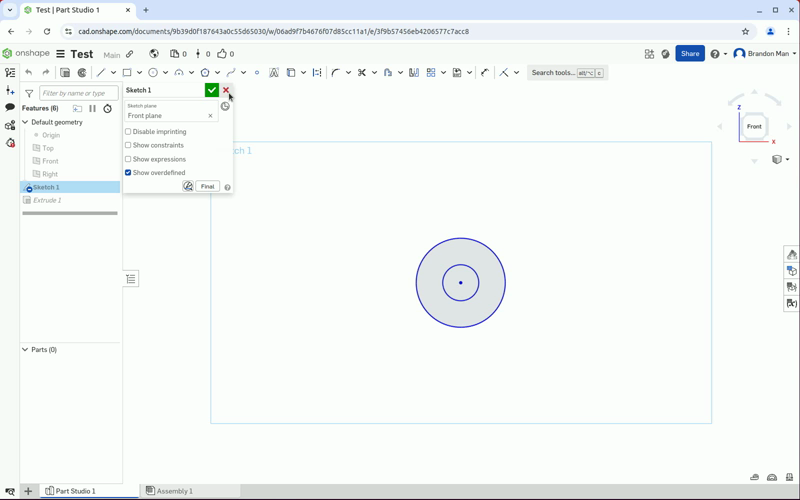
click(229, 92)
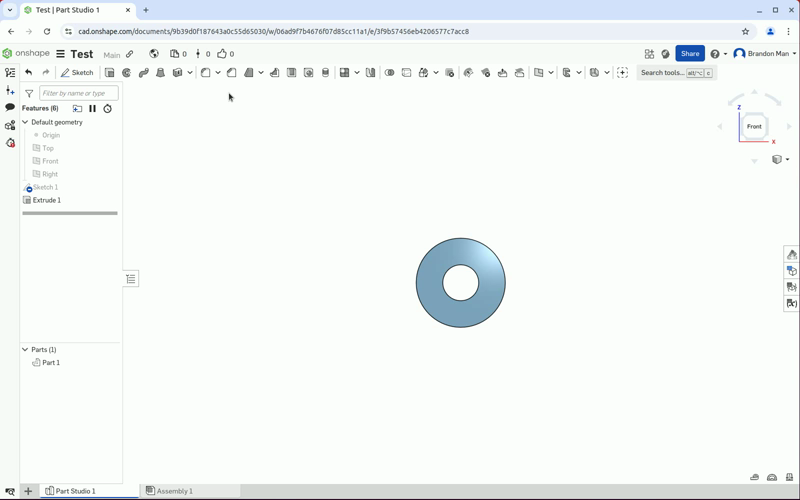
mouse_move(541, 75)
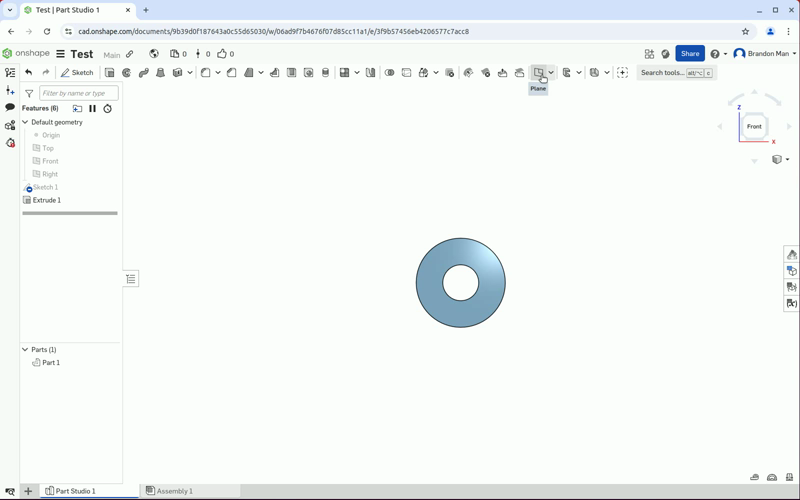
click(541, 75)
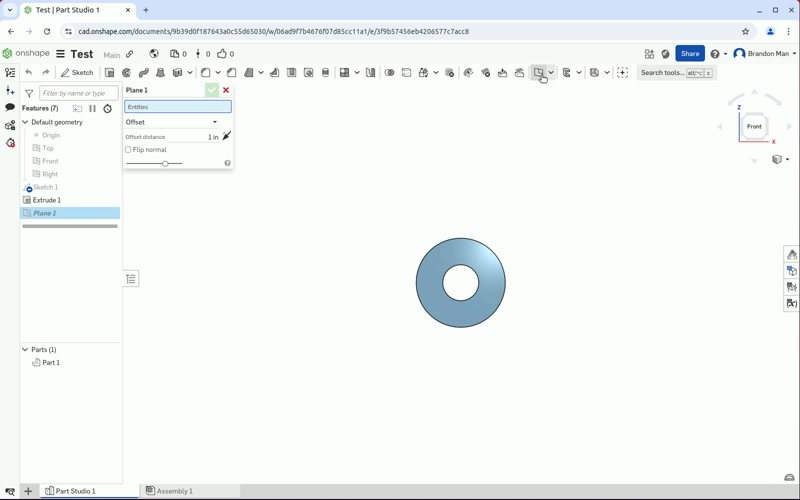
mouse_move(73, 163)
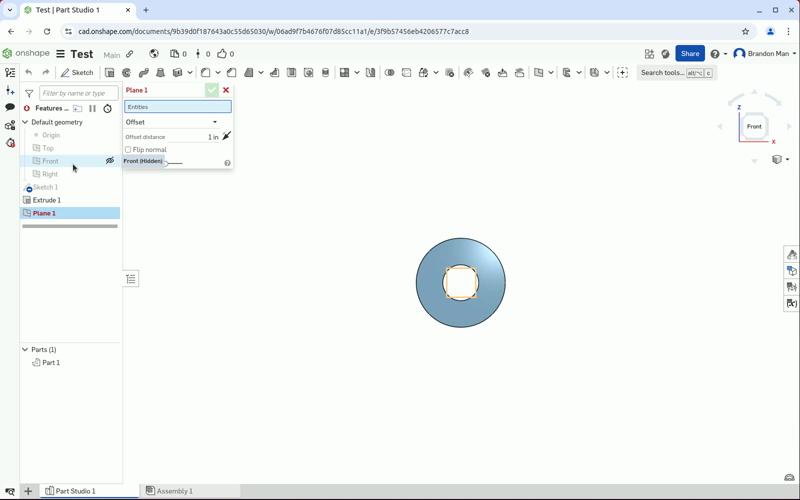
click(73, 163)
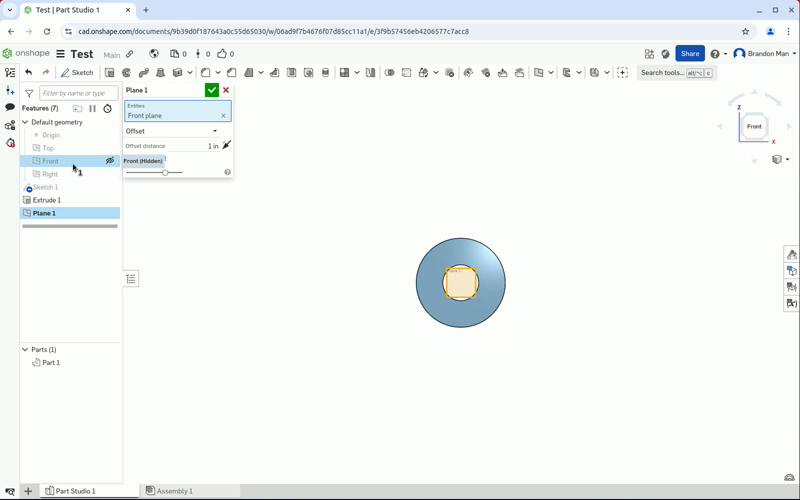
key(tab, 2)
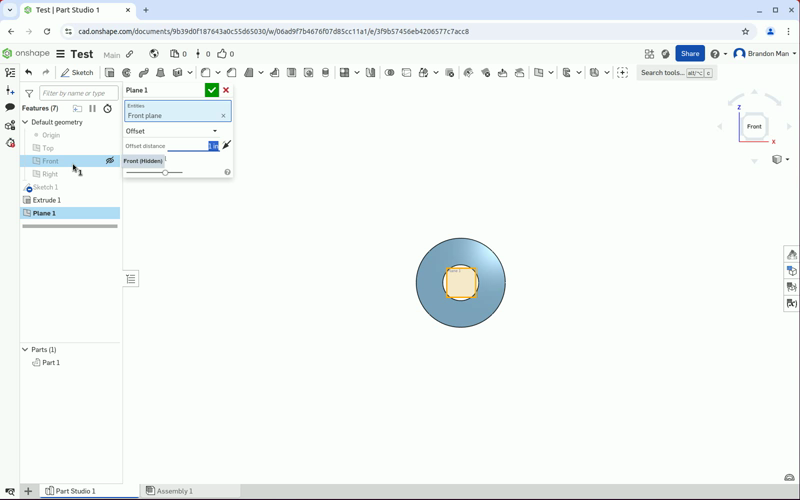
text(3.605)
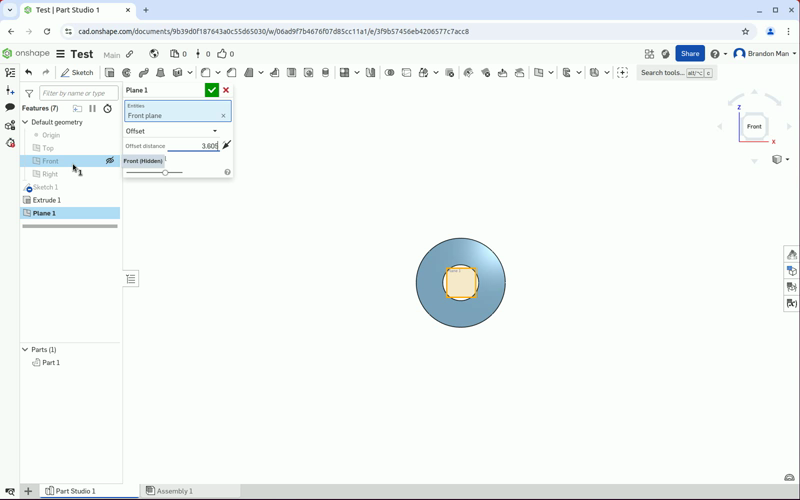
key(enter, 2)
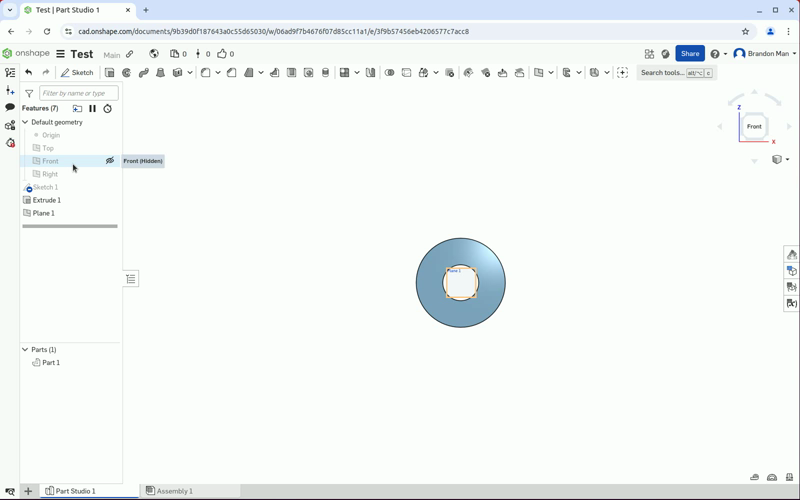
key(shift+s)
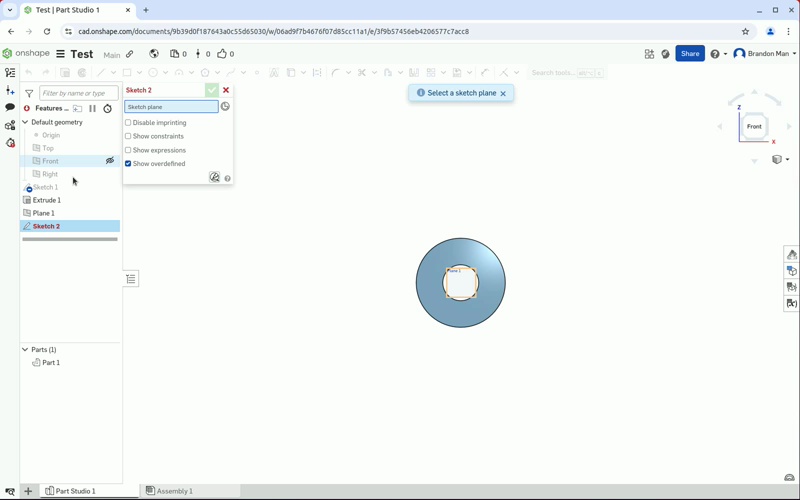
mouse_move(73, 215)
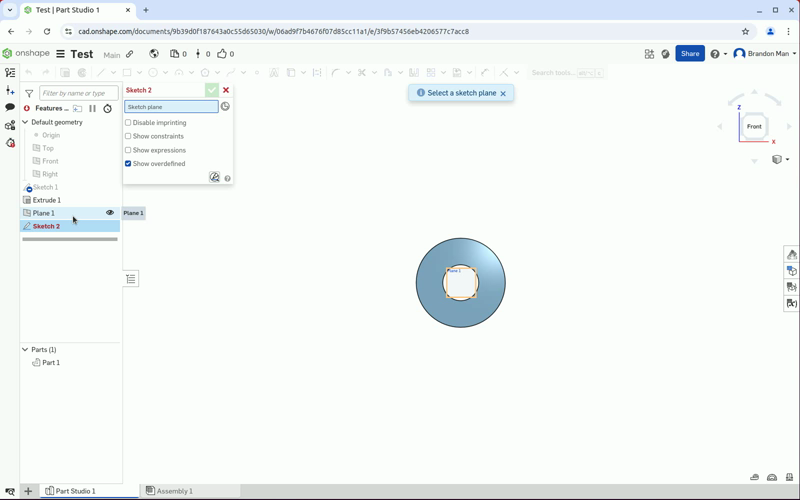
click(73, 215)
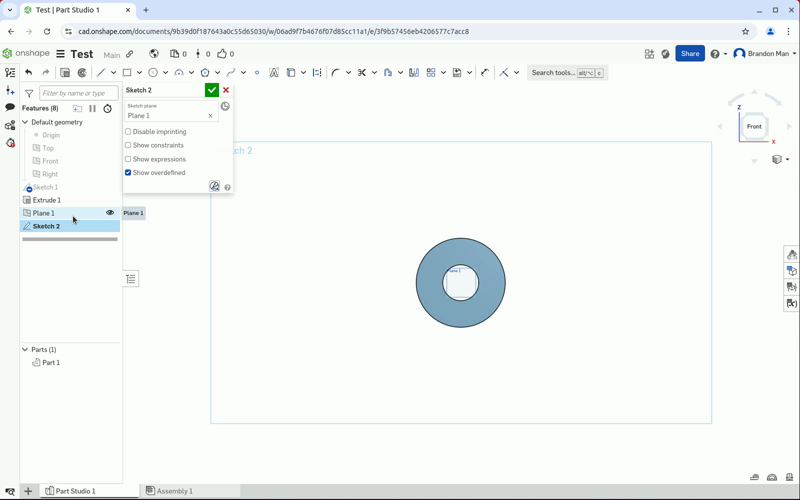
mouse_move(73, 352)
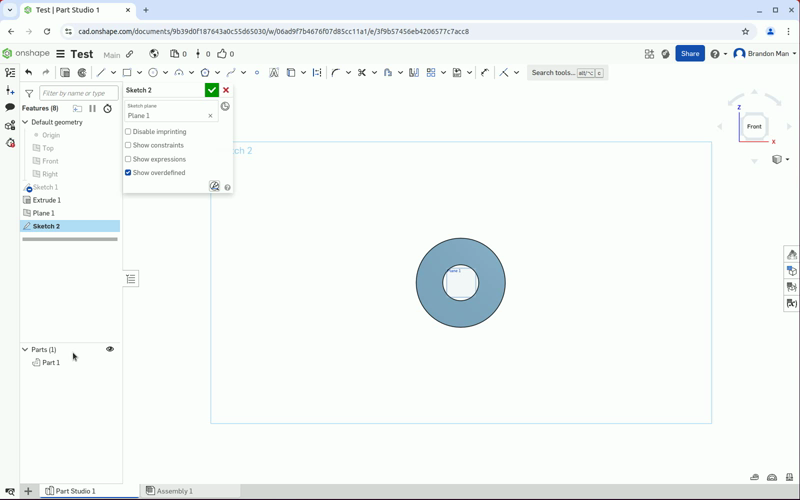
key(y)
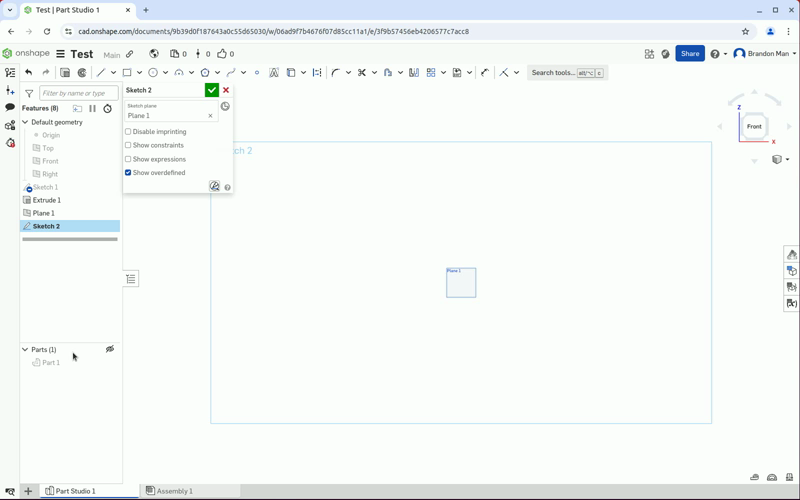
key(c)
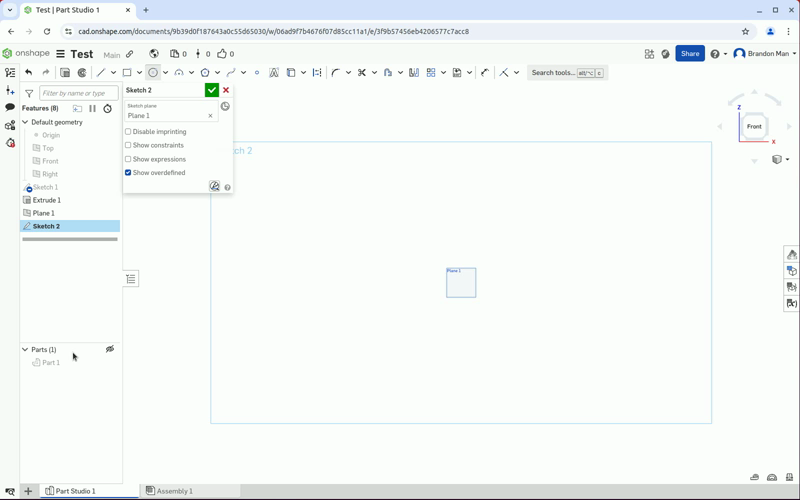
key_down(shift)
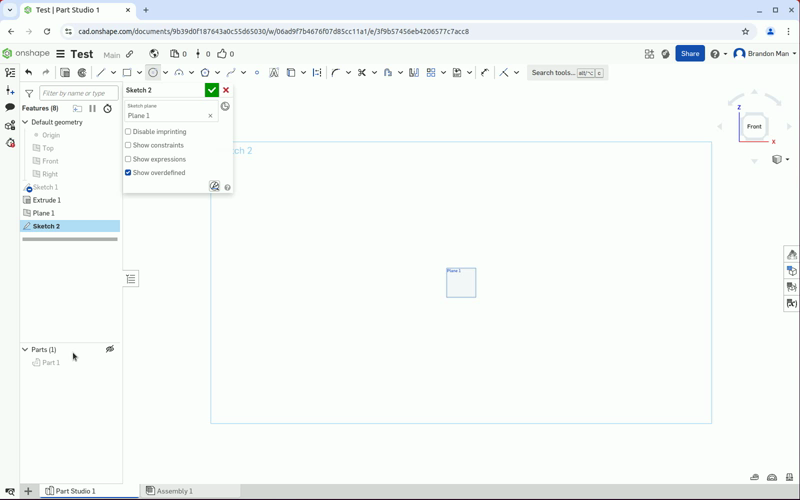
mouse_move(460, 282)
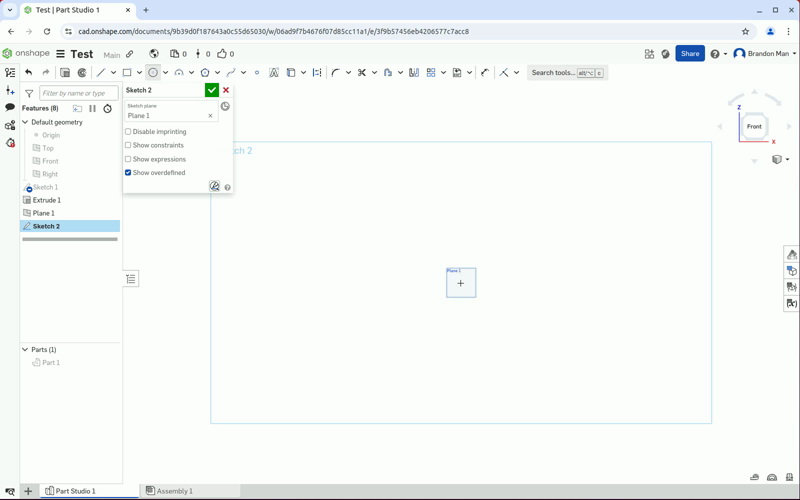
click(460, 282)
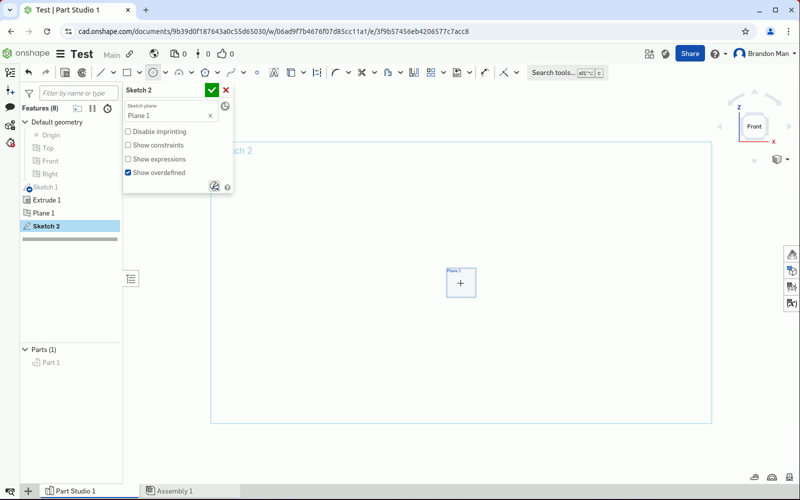
key_up(shift)
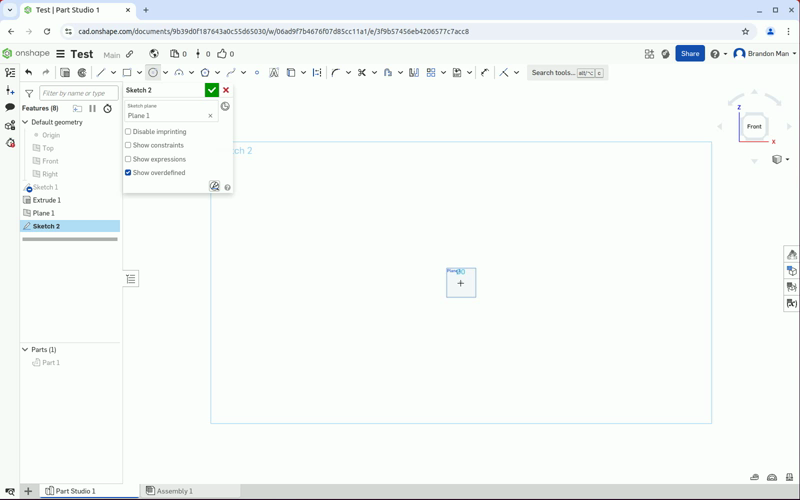
mouse_move(492, 282)
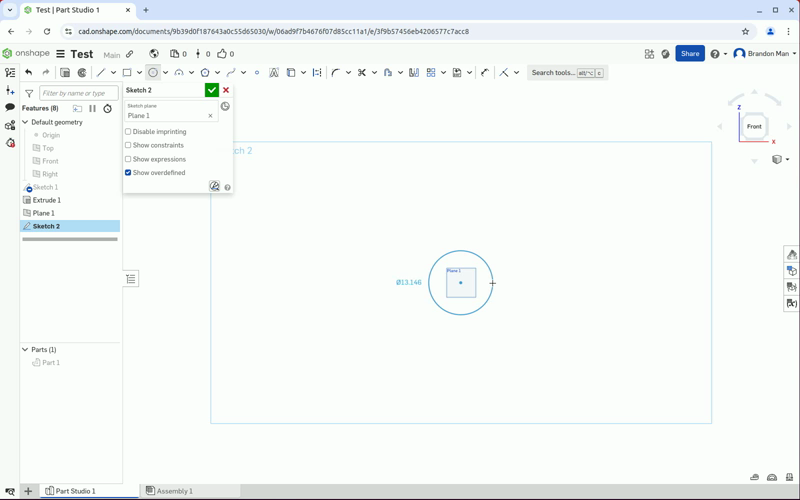
click(492, 282)
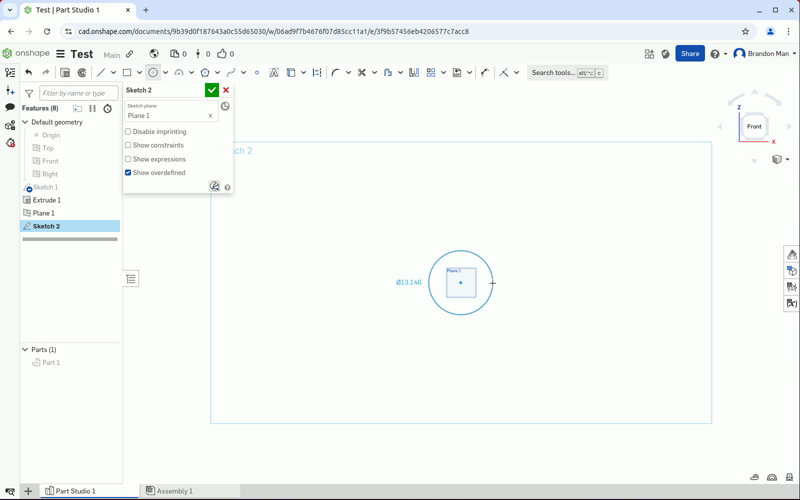
key(esc)
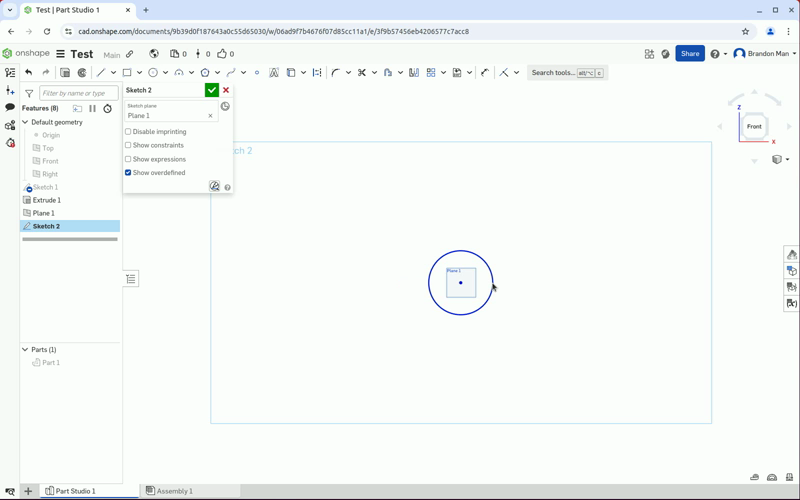
key(c)
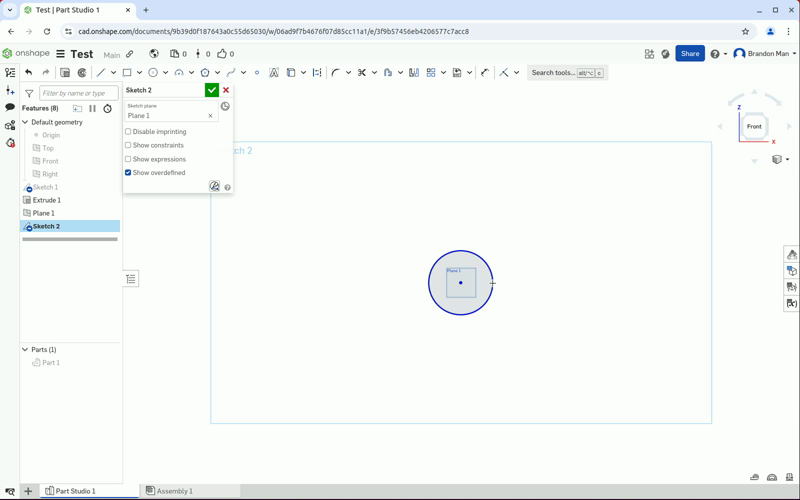
key_down(shift)
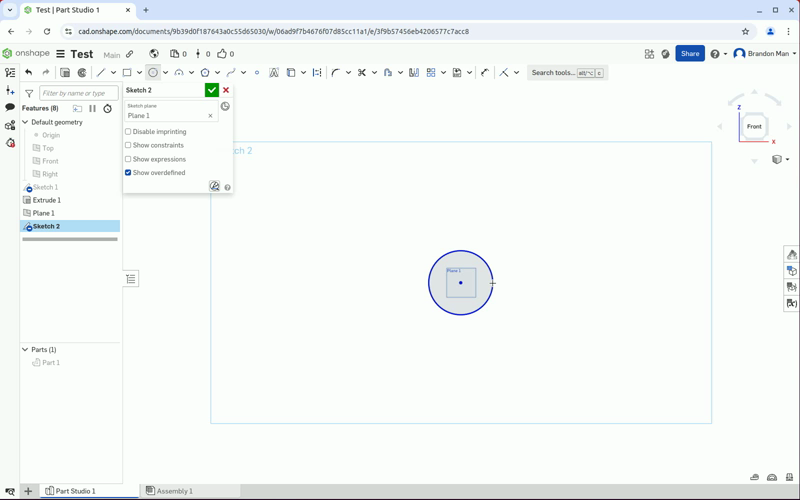
mouse_move(460, 282)
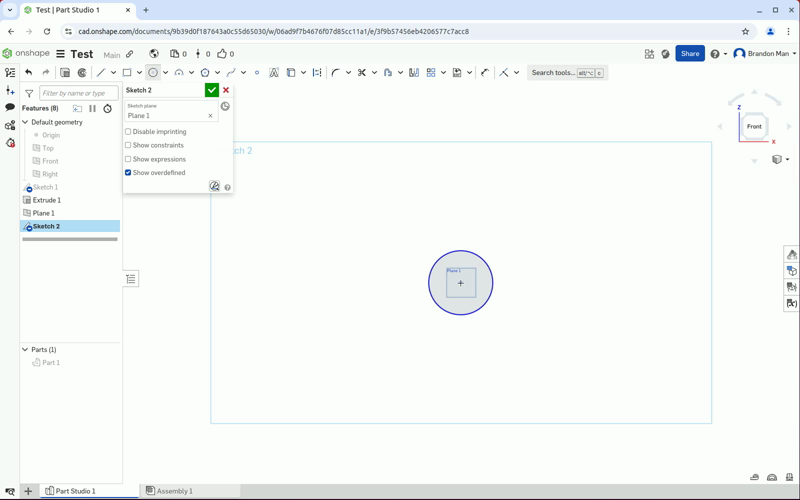
click(460, 282)
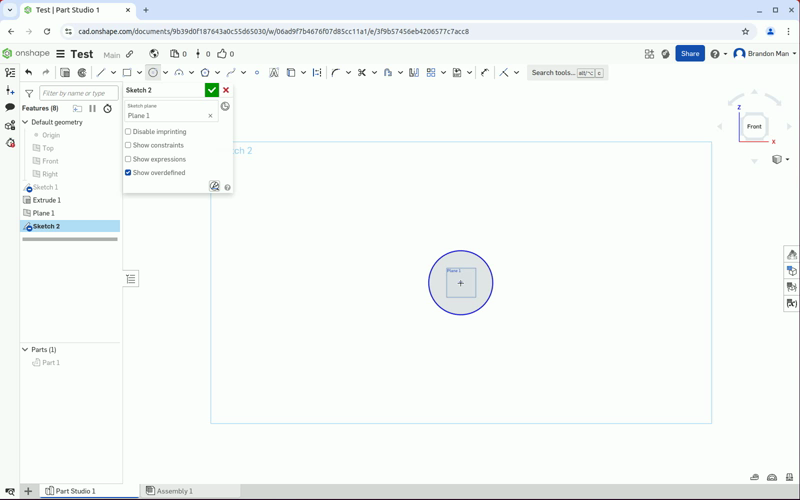
key_up(shift)
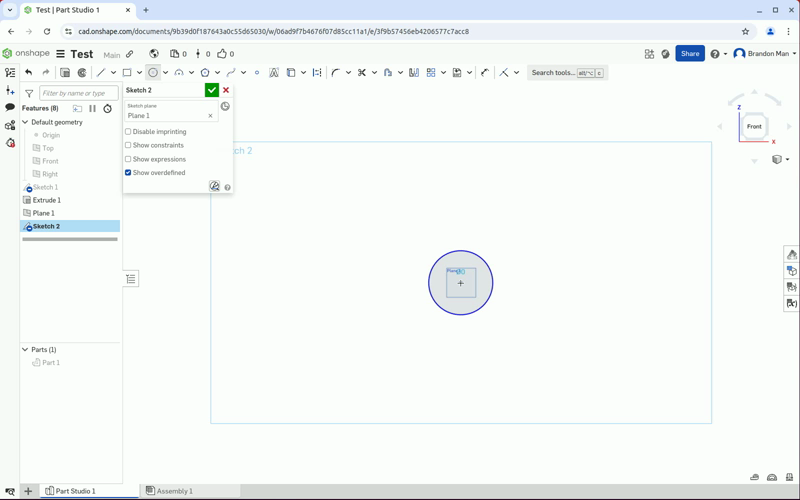
mouse_move(478, 282)
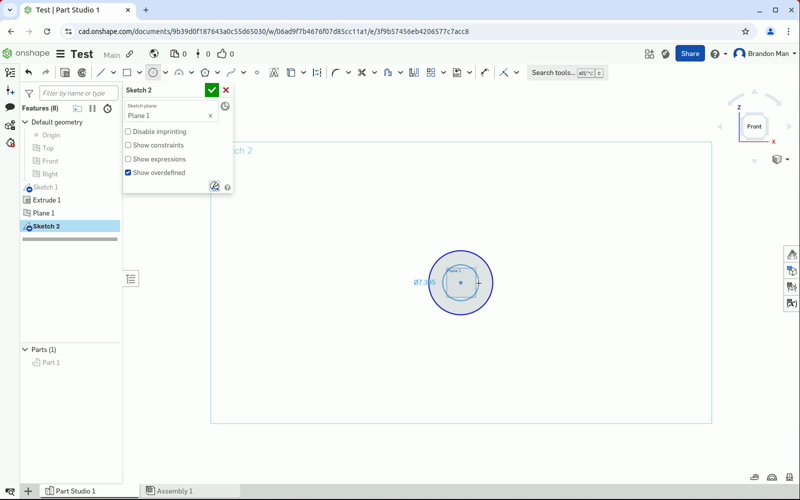
click(478, 282)
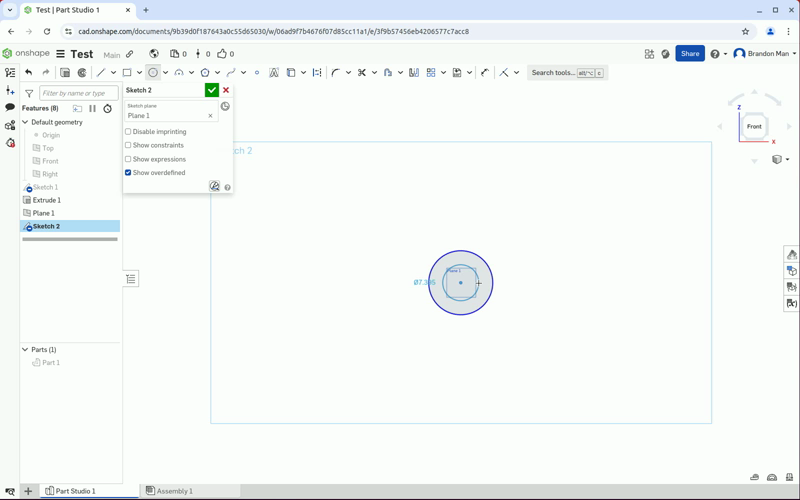
key(esc)
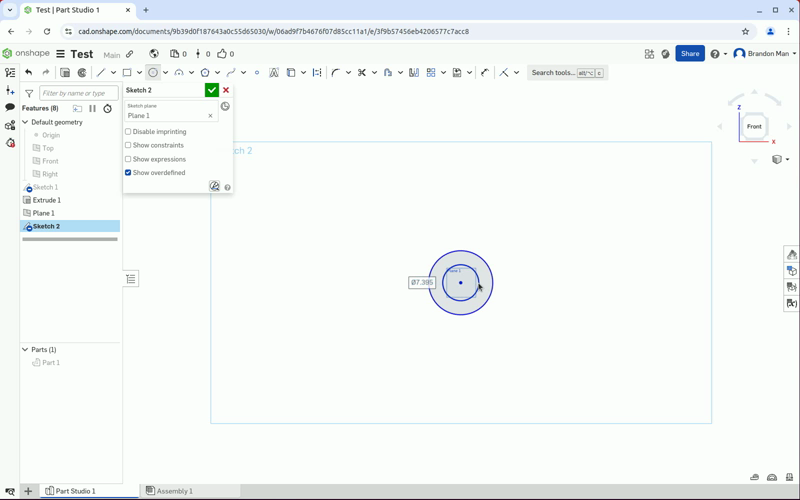
mouse_move(480, 276)
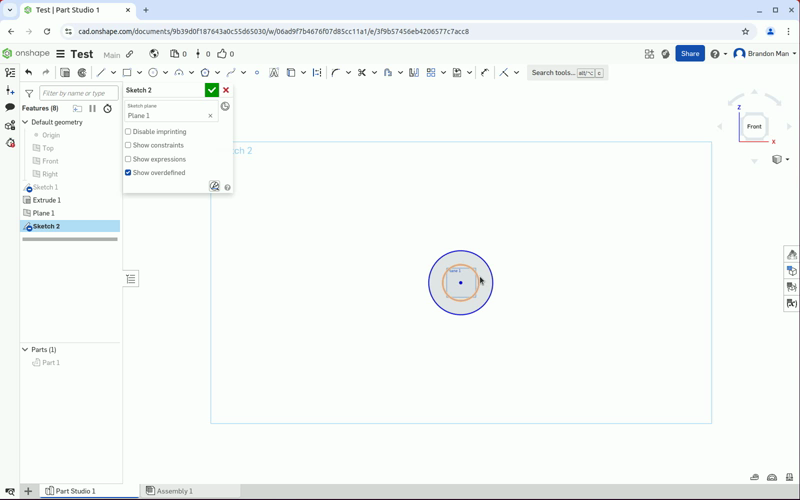
click(480, 276)
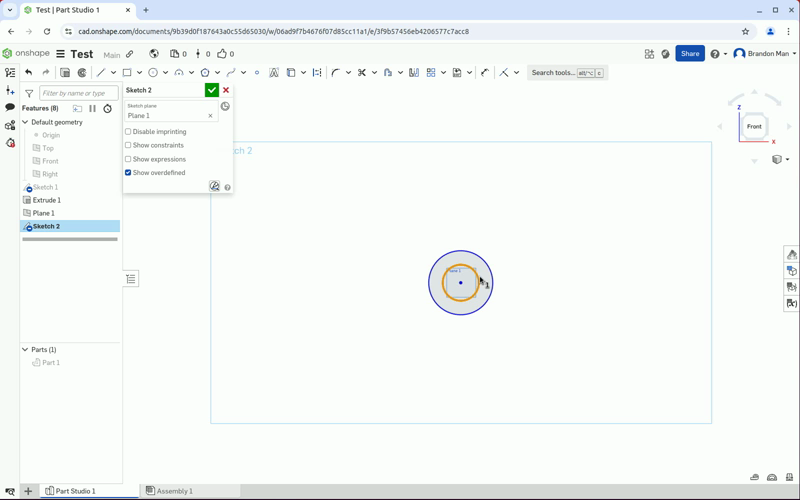
mouse_move(73, 352)
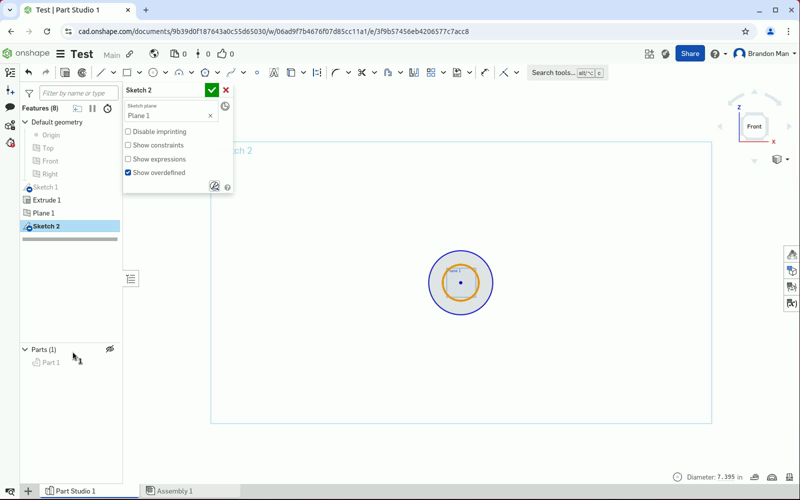
key(shift+y)
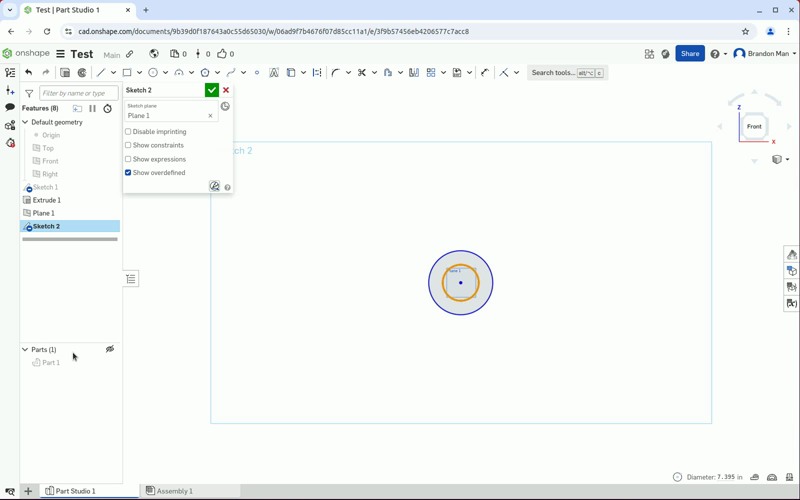
key(shift+e)
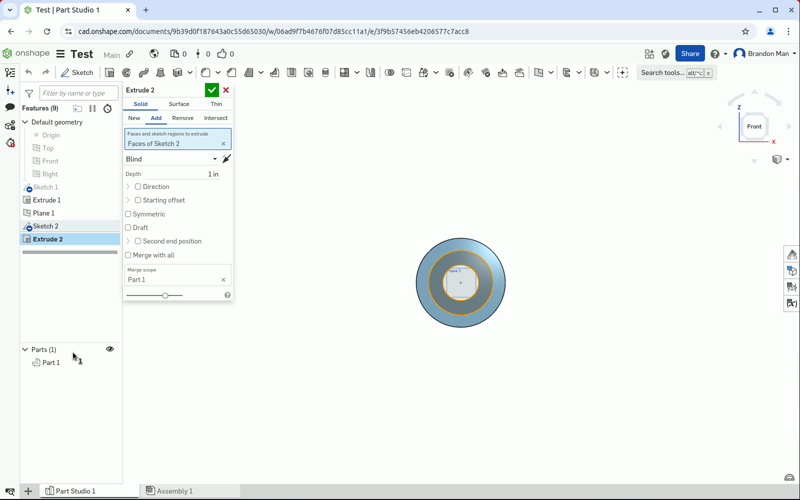
mouse_move(143, 106)
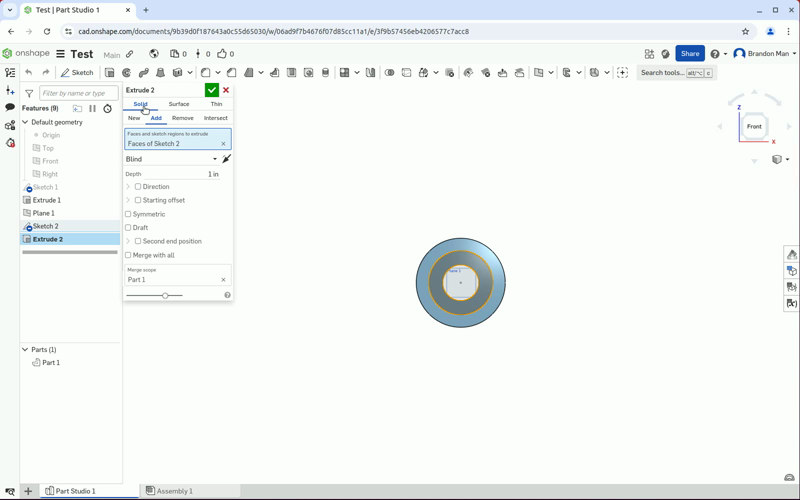
click(143, 106)
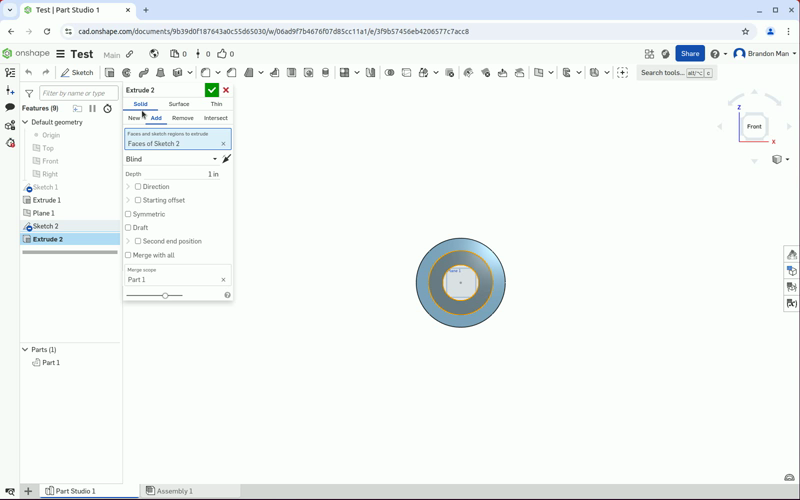
mouse_move(137, 120)
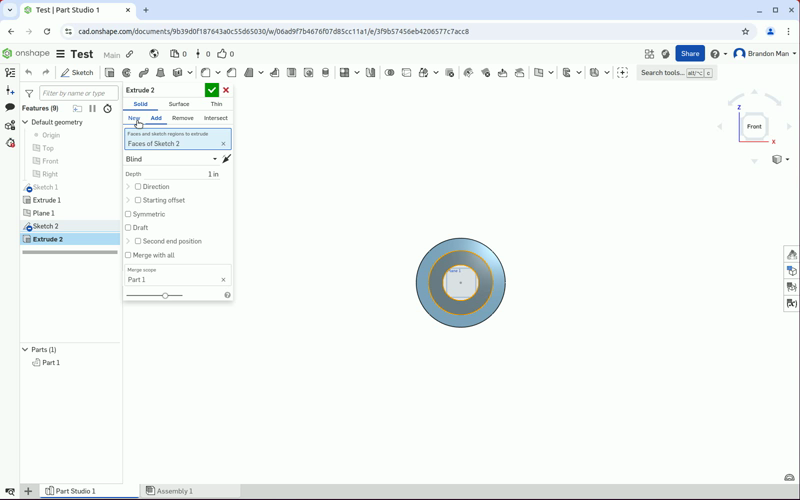
click(137, 120)
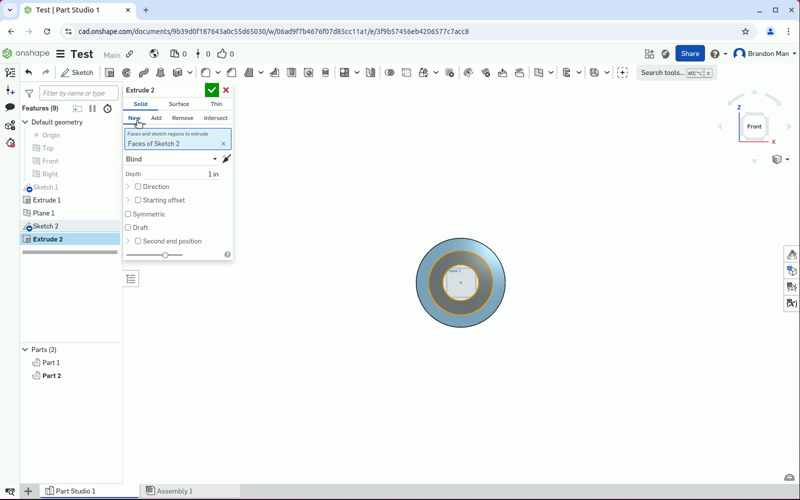
key(tab, 4)
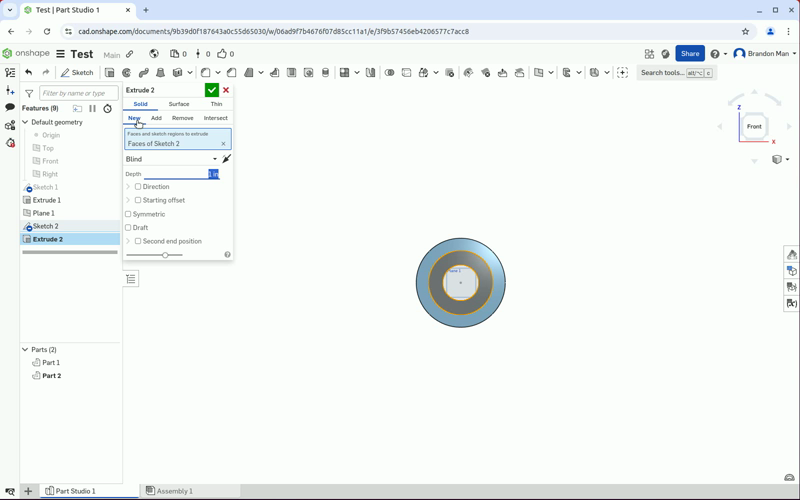
text(1.204)
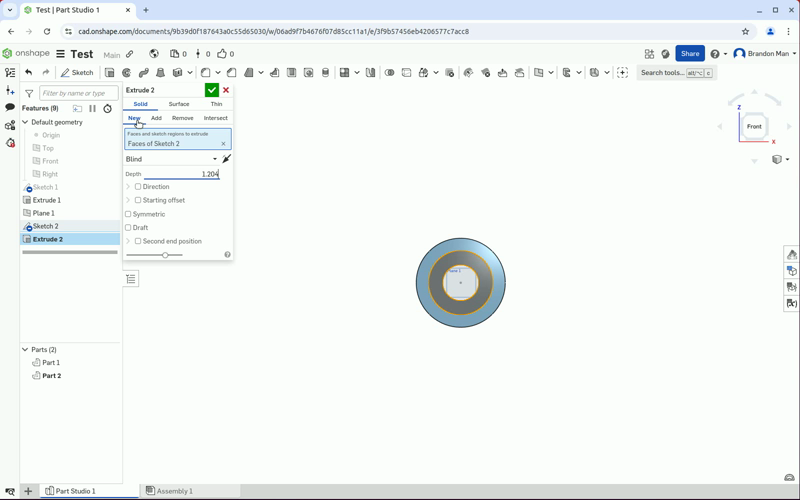
key(enter)
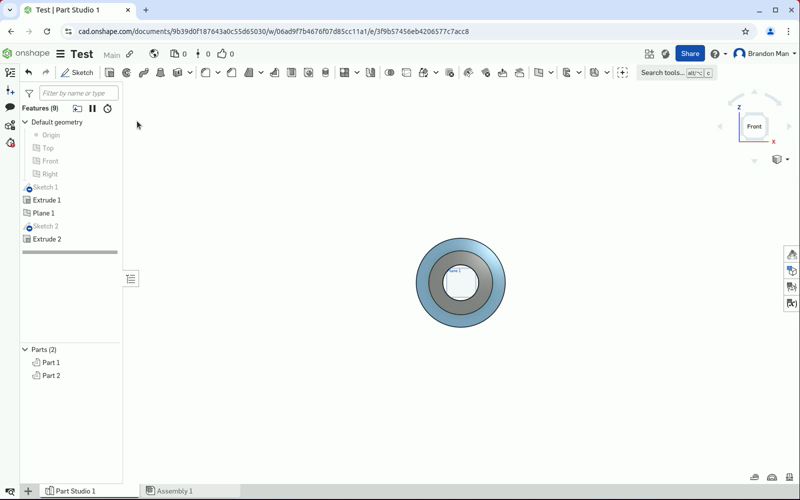
key(shift+h)
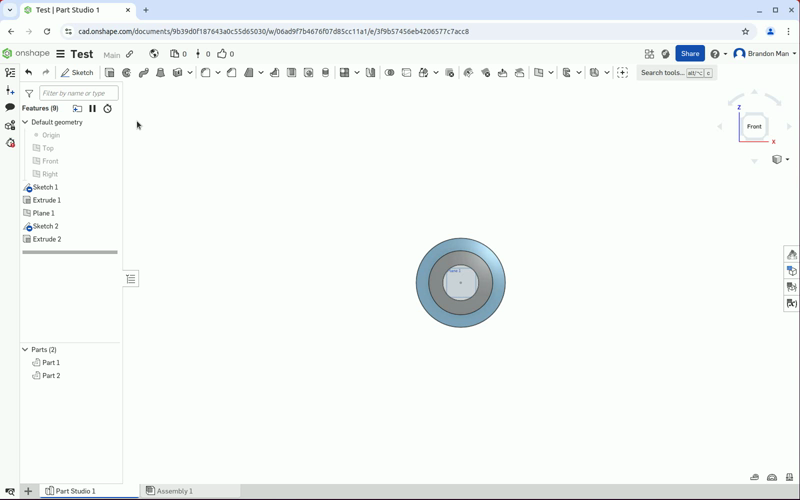
key(shift+h)
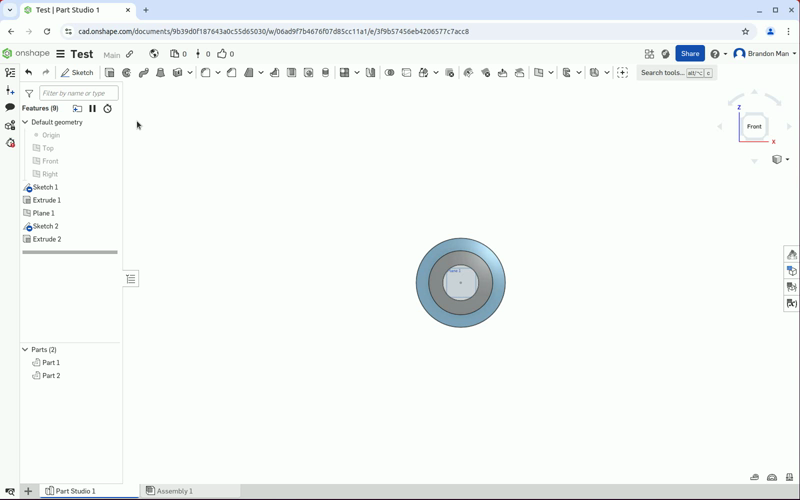
key(shift+7)
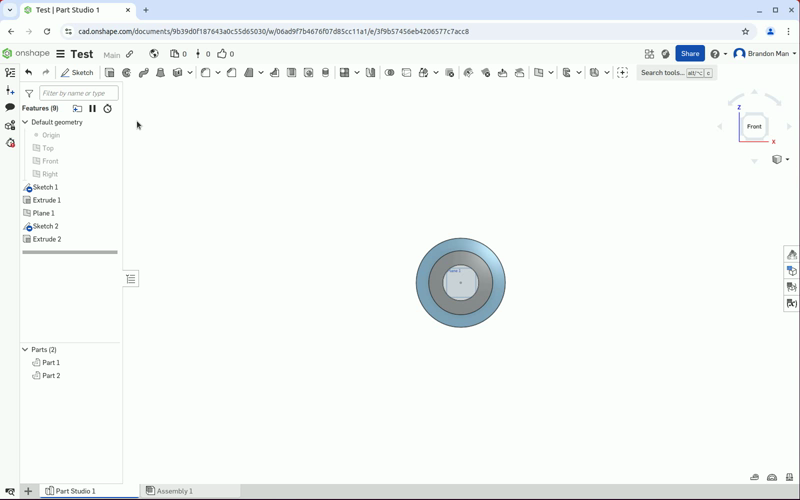
key(left, 2)
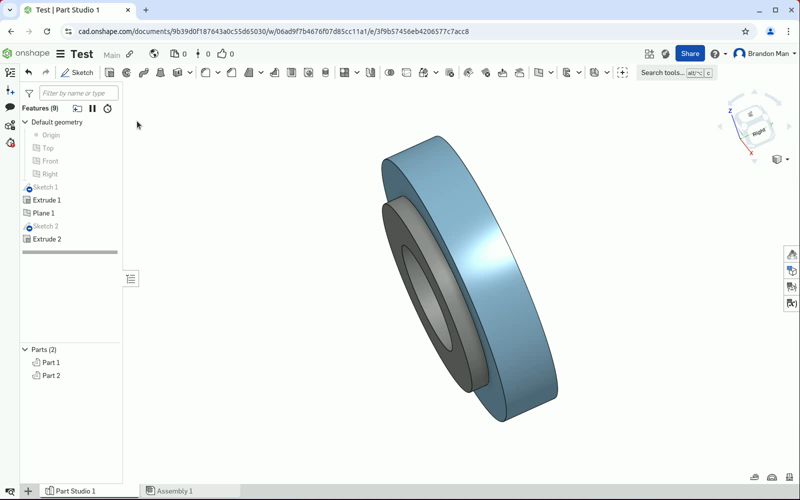
key(down, 2)
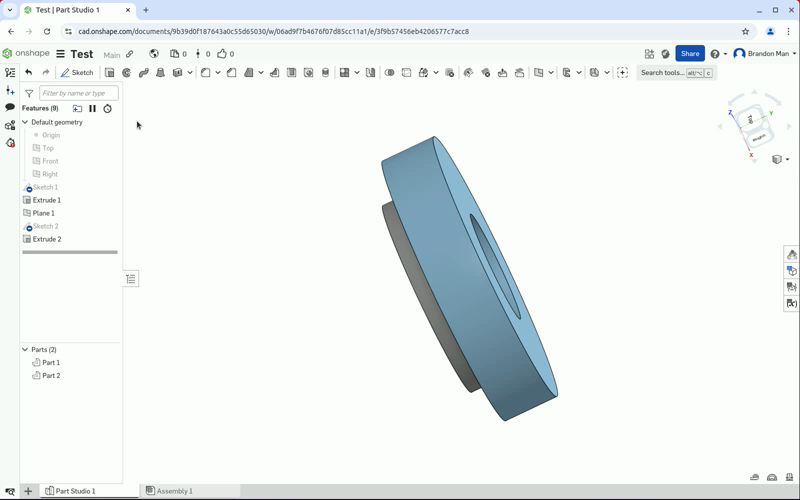
key(up, 2)
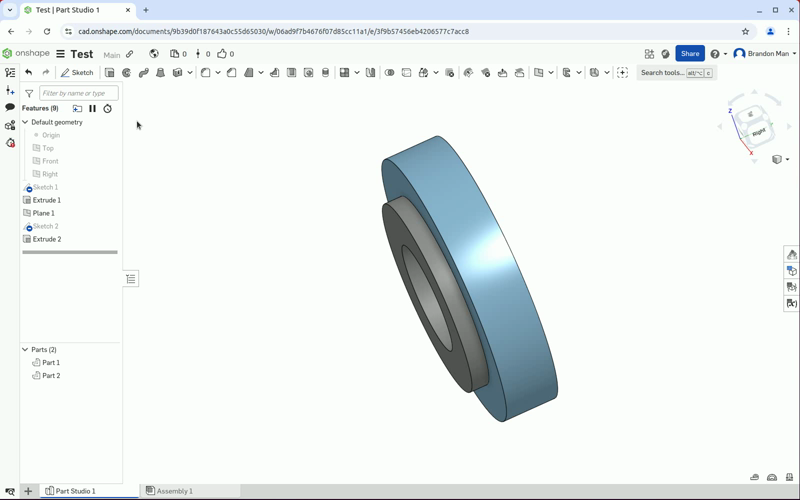
key(right, 2)
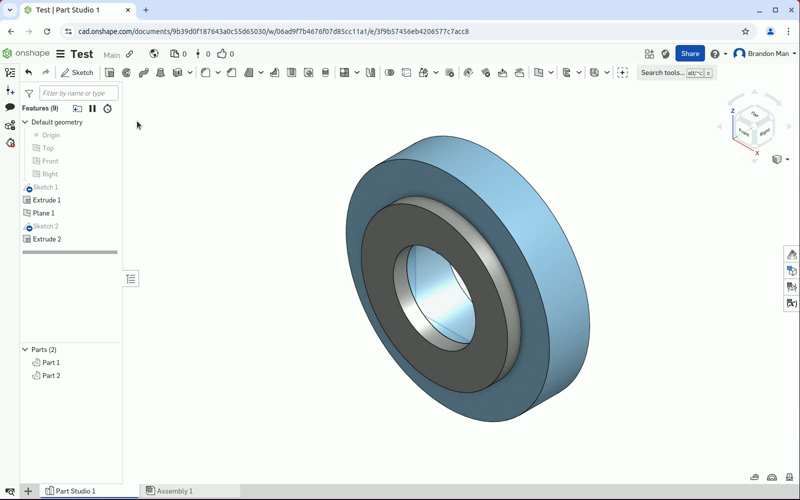
mouse_move(73, 189)
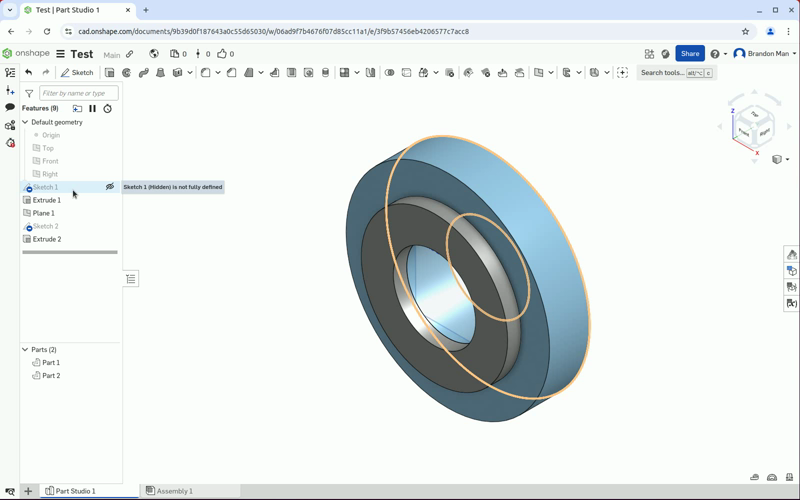
click(73, 189)